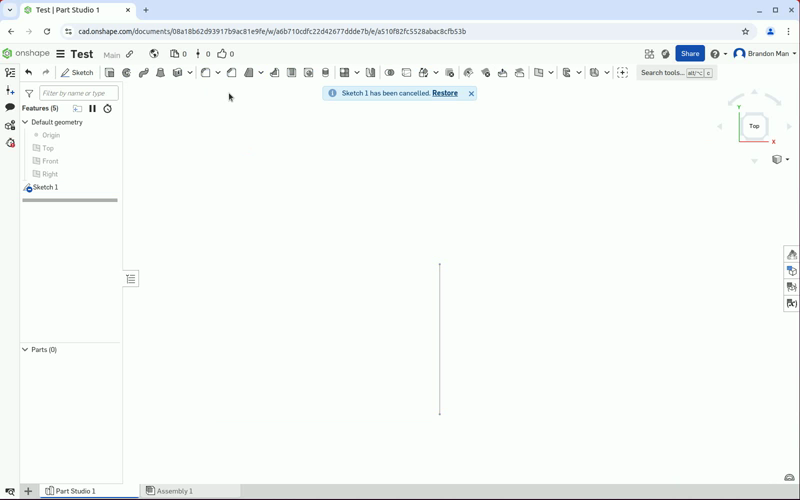
key(shift+h)
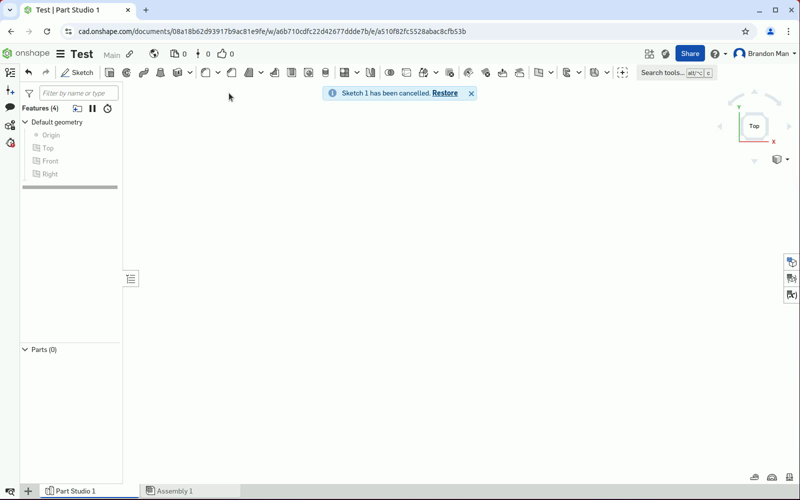
mouse_move(73, 352)
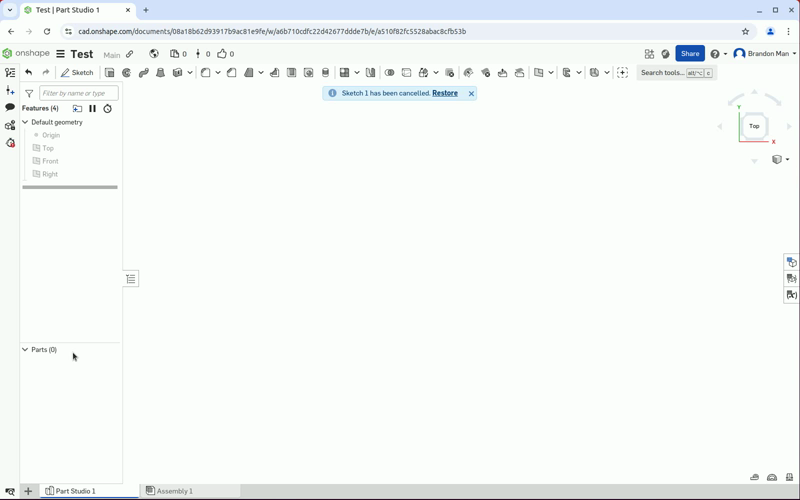
key(y)
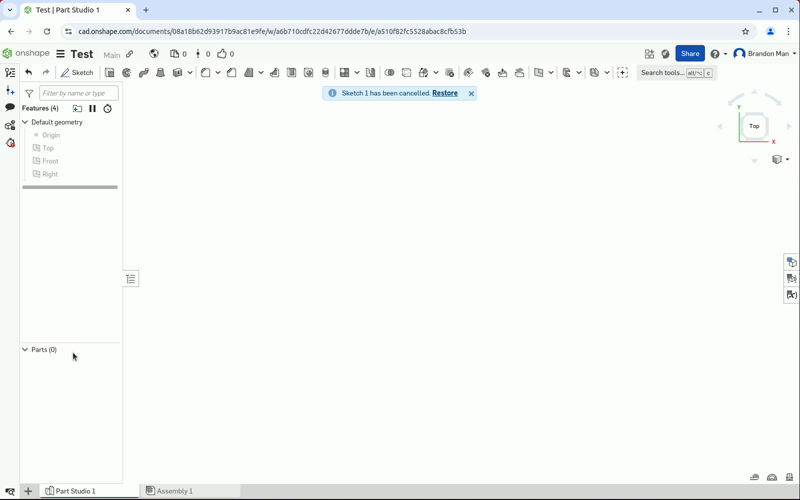
key(shift+p)
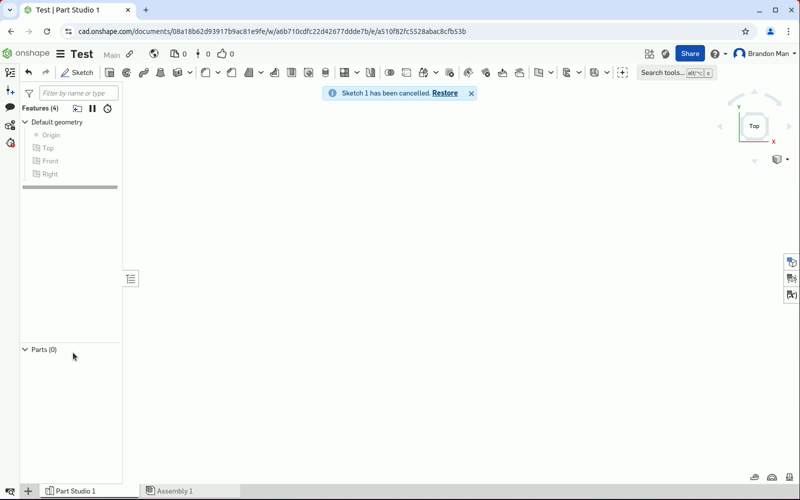
key(space)
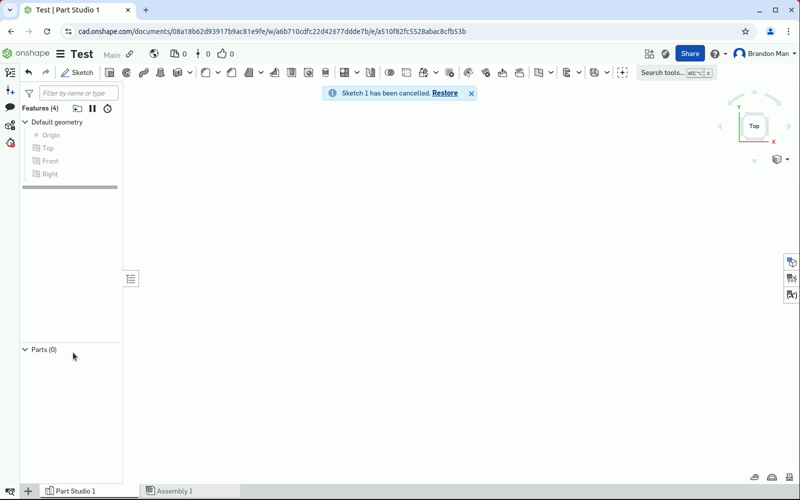
key_down(shift)
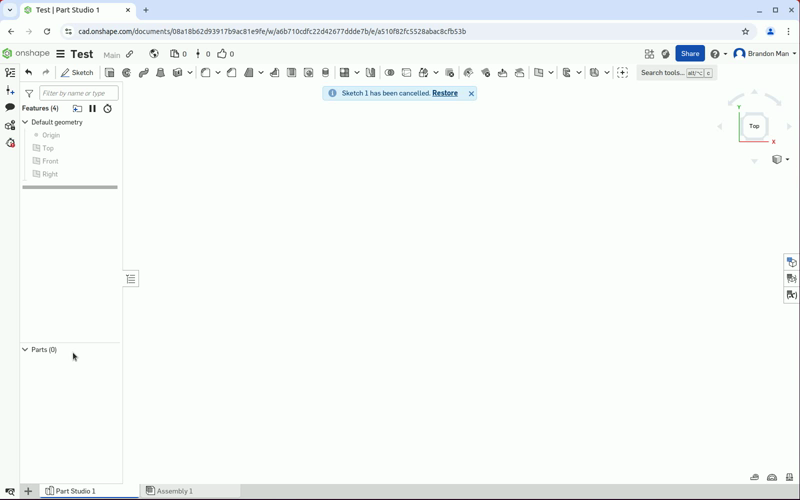
key(up)
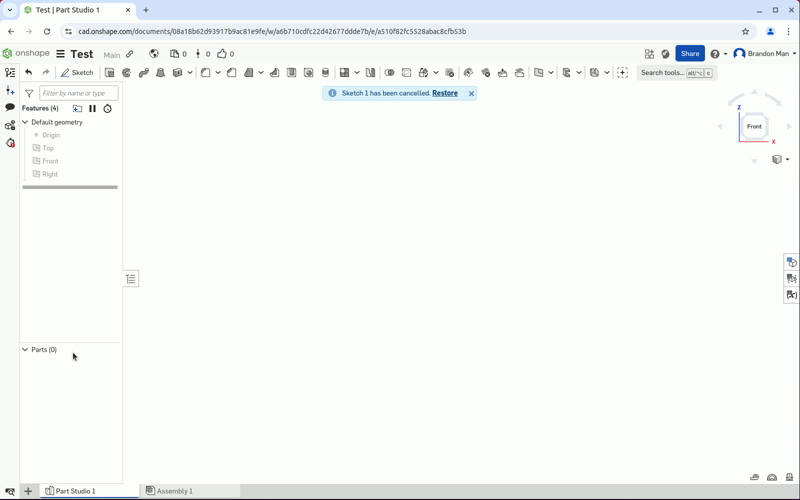
key_up(shift)
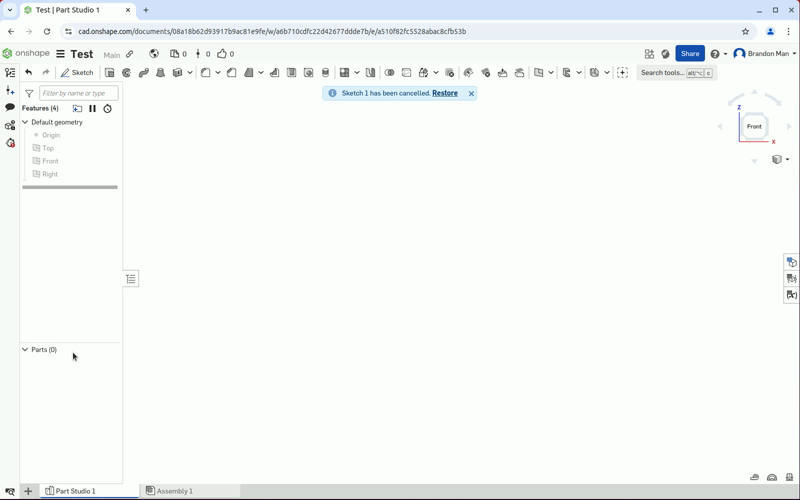
mouse_move(73, 352)
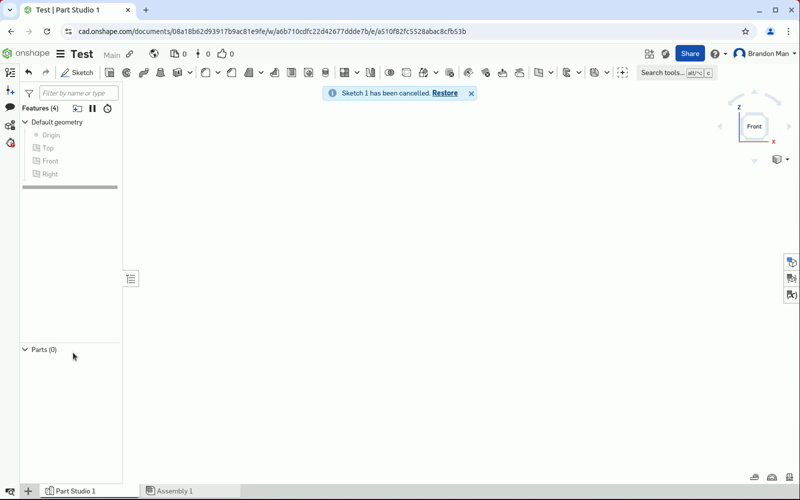
key(shift+y)
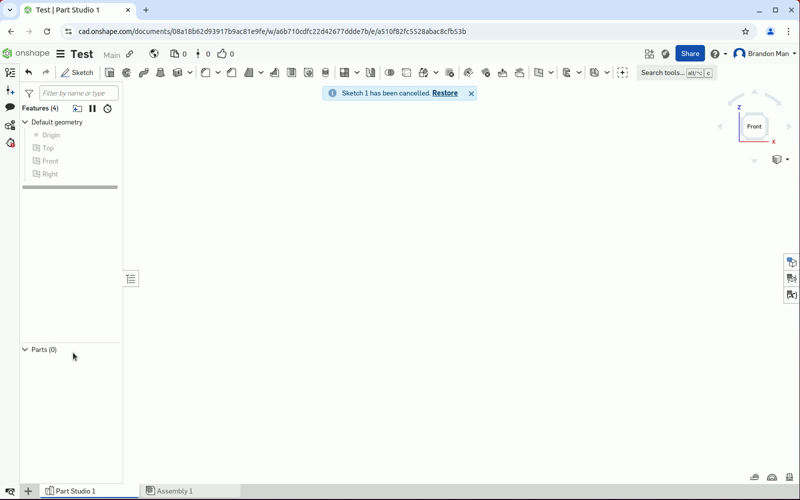
key(shift+s)
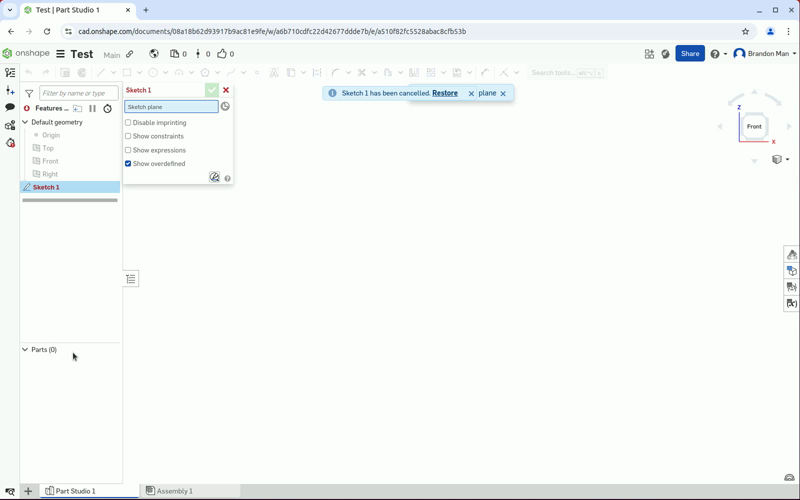
mouse_move(73, 163)
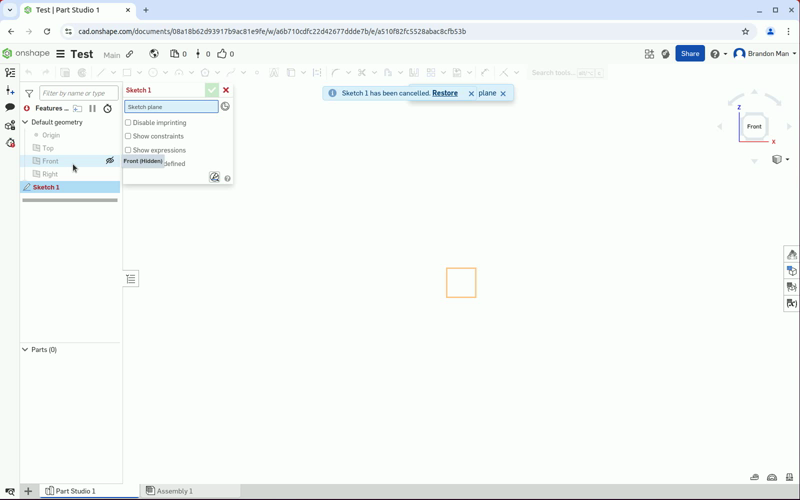
click(73, 163)
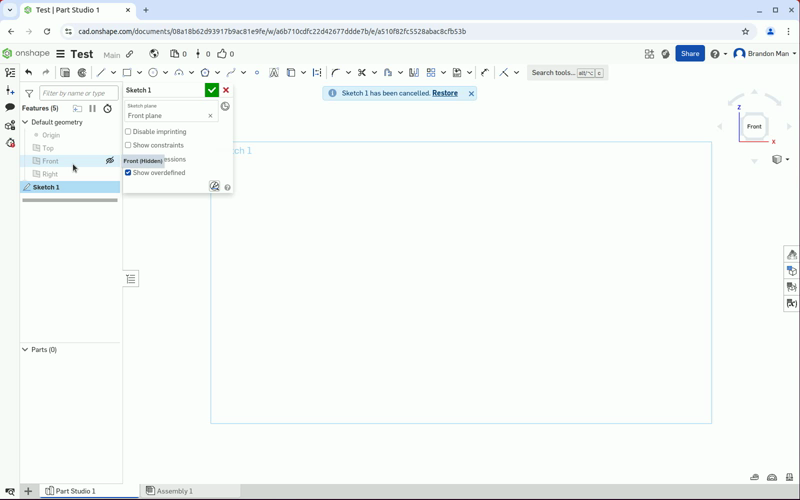
mouse_move(73, 352)
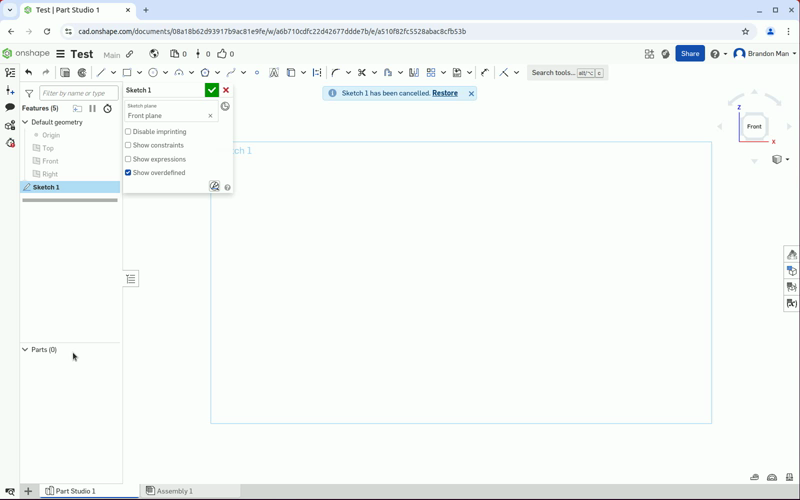
key(y)
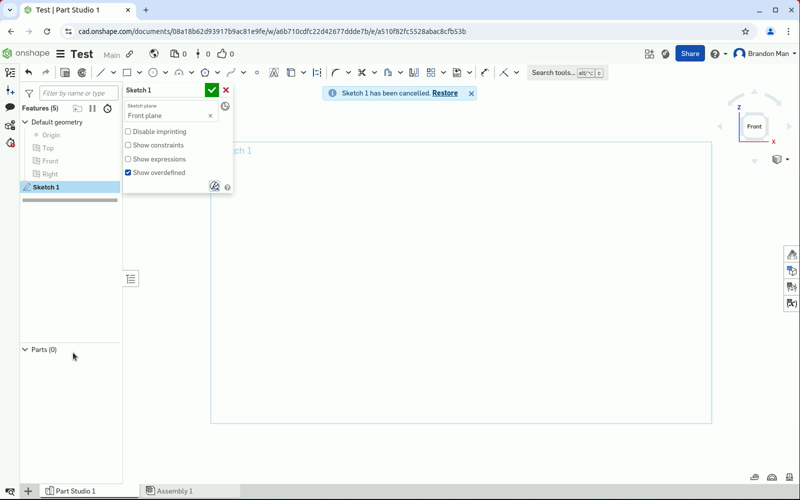
key(c)
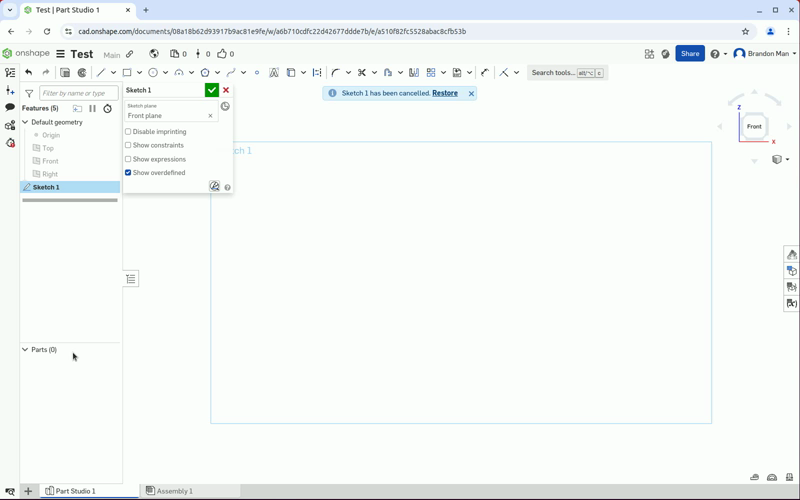
key_down(shift)
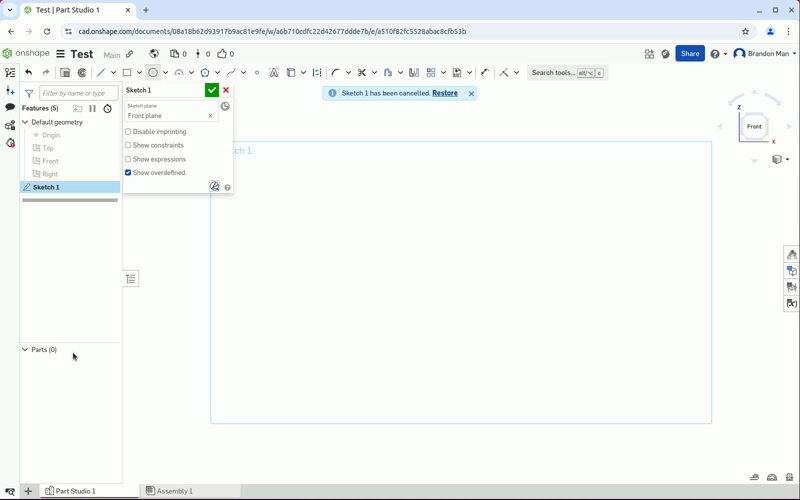
mouse_move(461, 282)
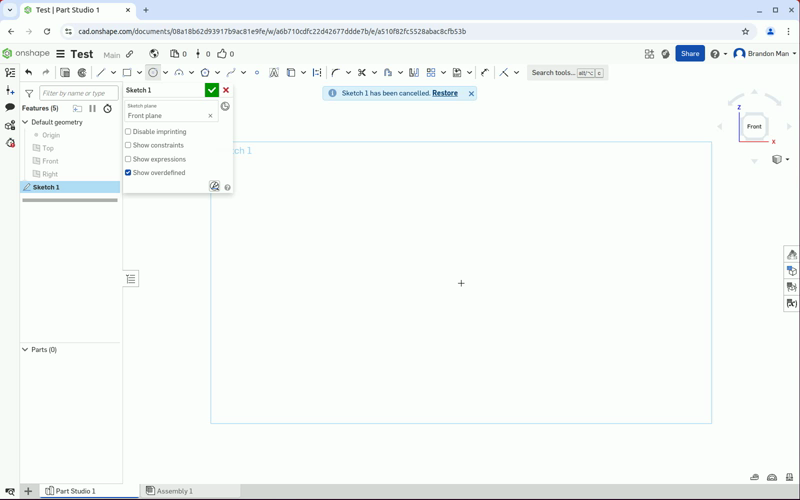
click(461, 282)
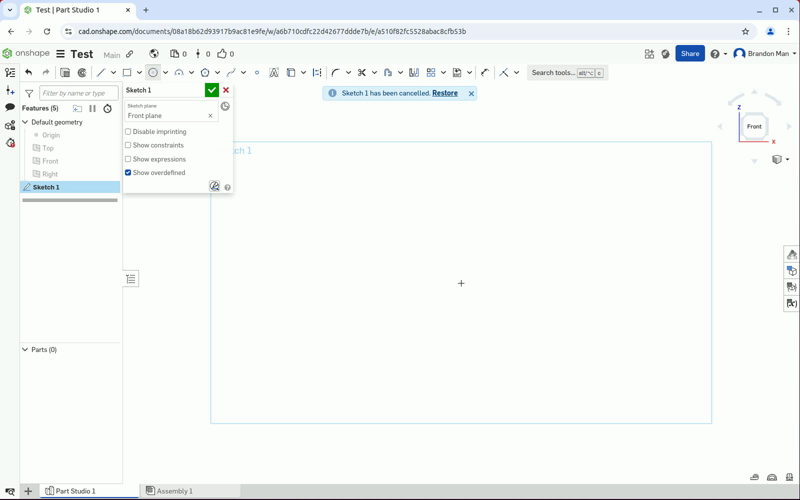
key_up(shift)
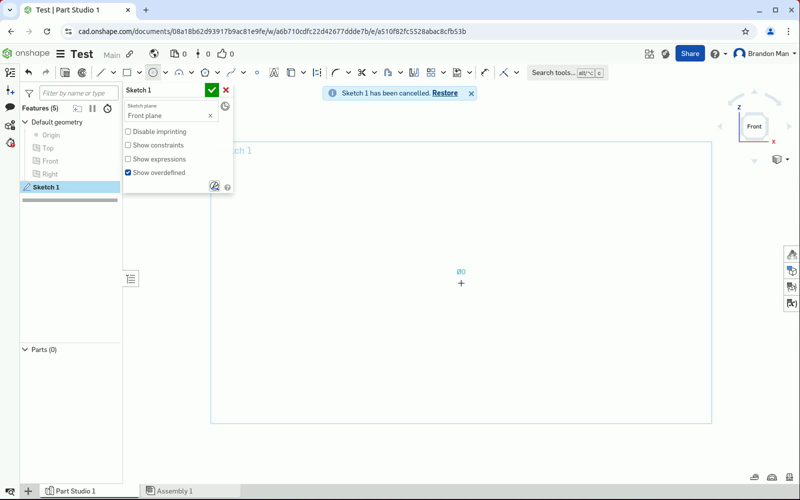
mouse_move(478, 282)
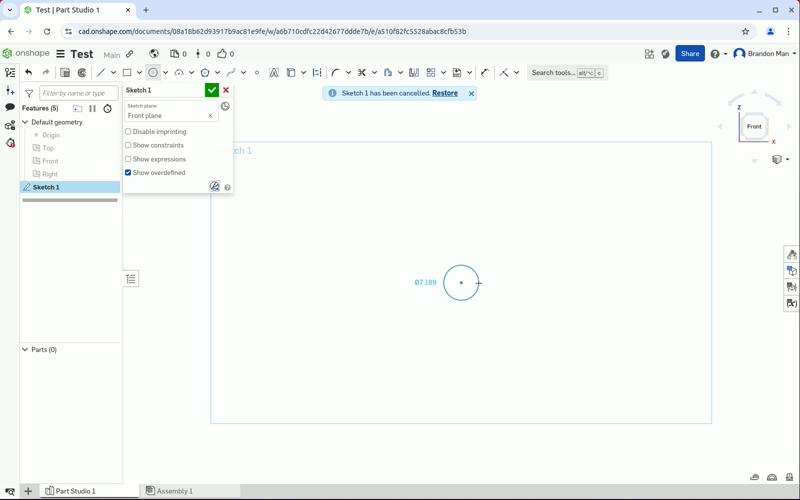
click(478, 282)
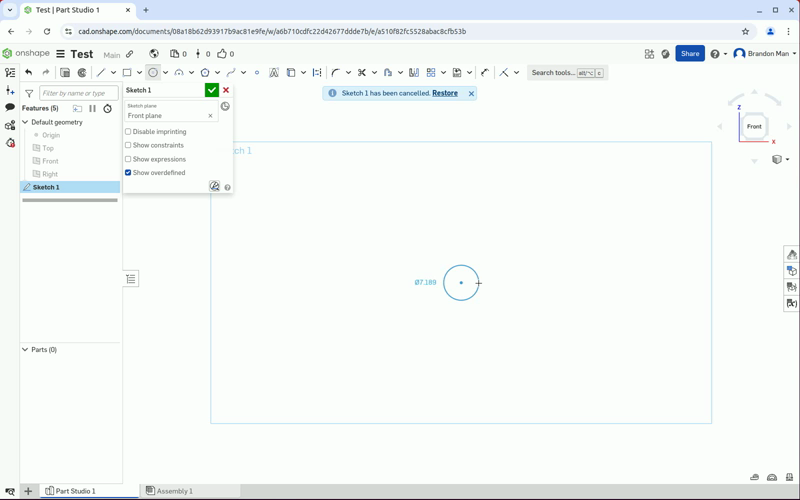
key(esc)
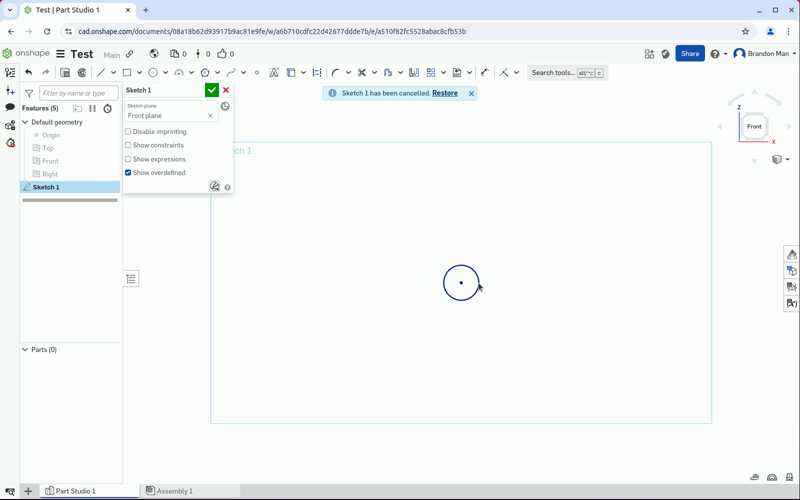
mouse_move(456, 279)
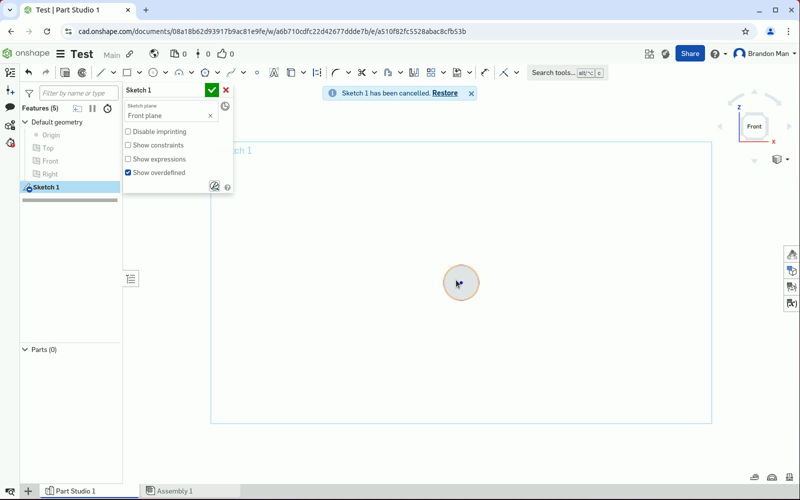
scroll(6)
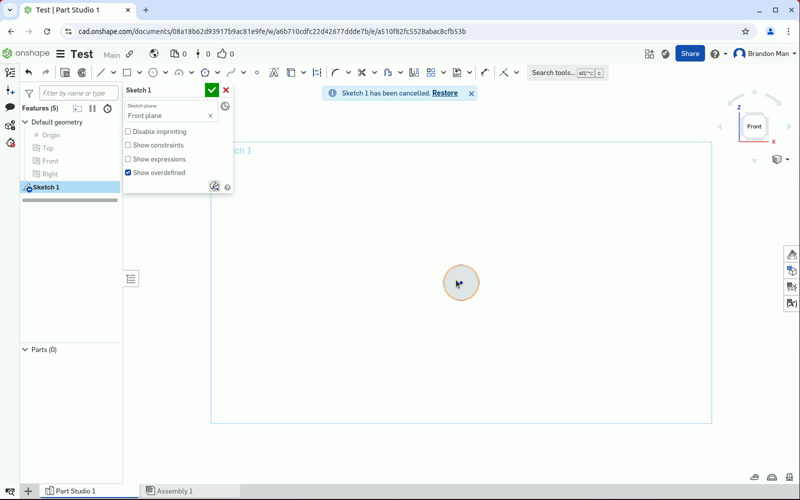
scroll(6)
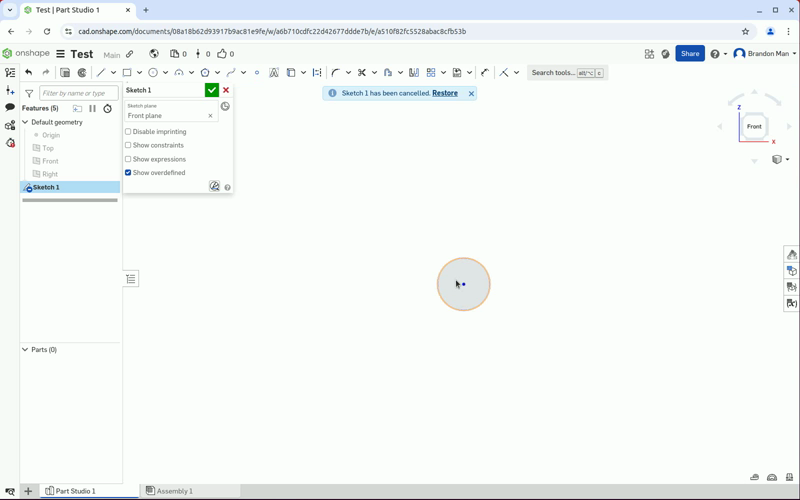
scroll(6)
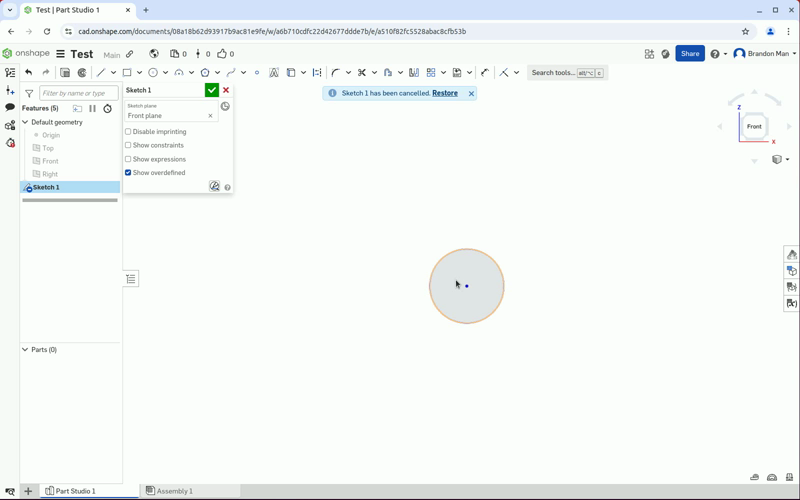
scroll(6)
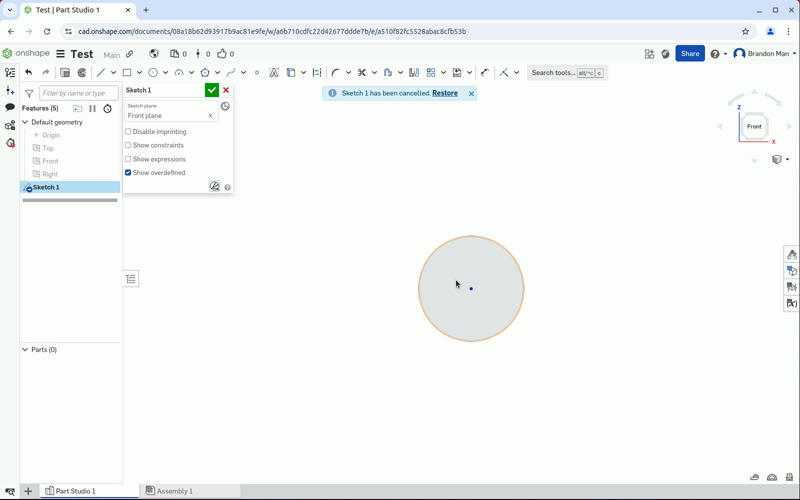
scroll(6)
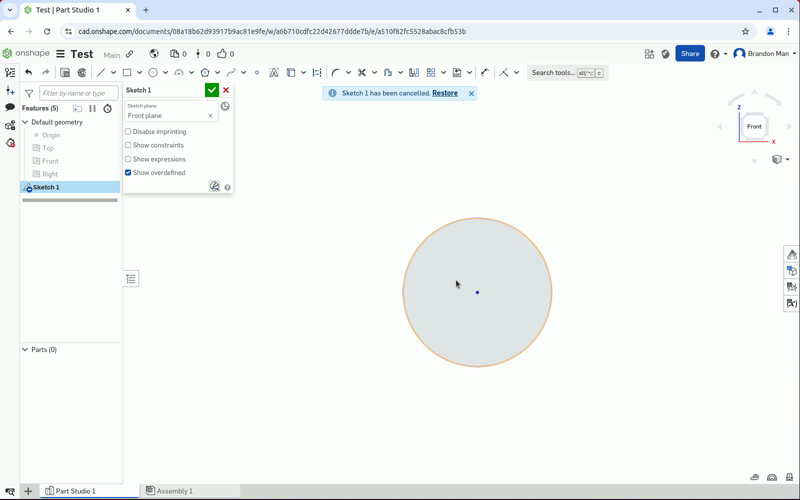
scroll(6)
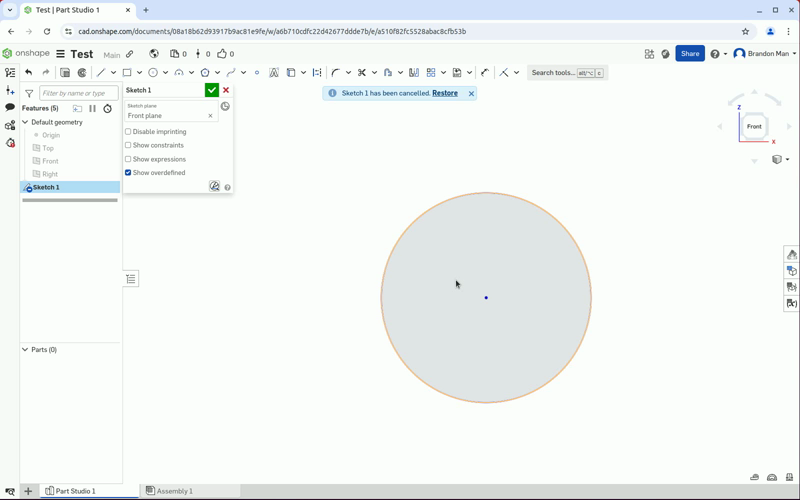
scroll(6)
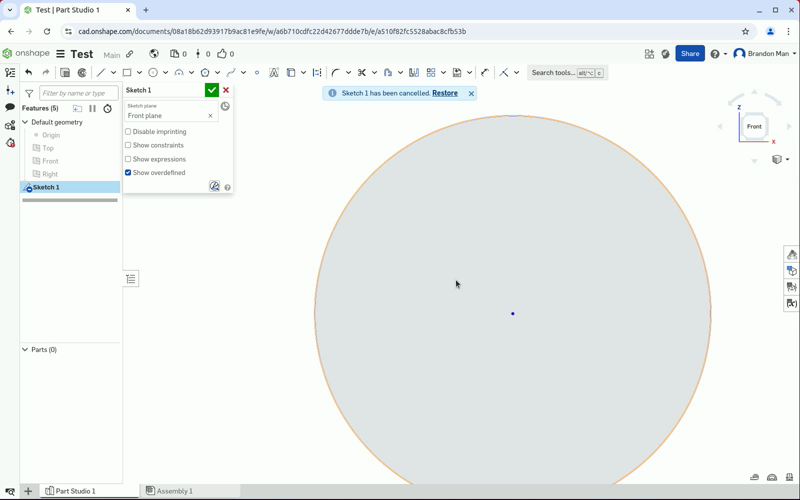
click(456, 279)
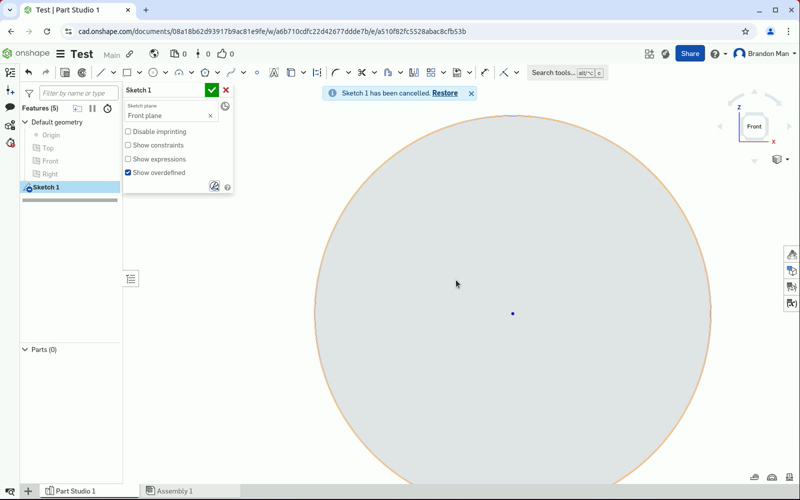
scroll(-6)
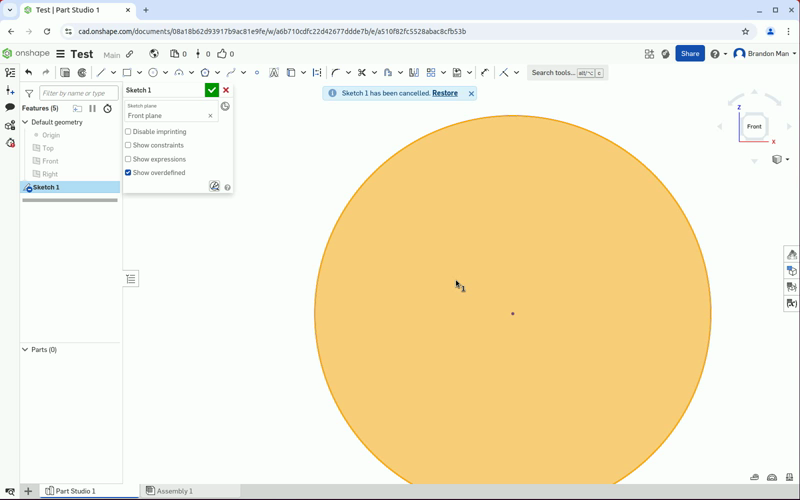
scroll(-6)
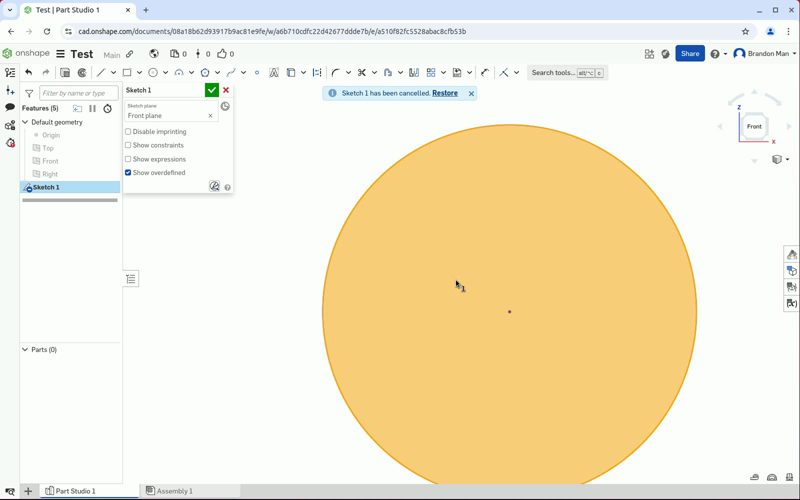
scroll(-6)
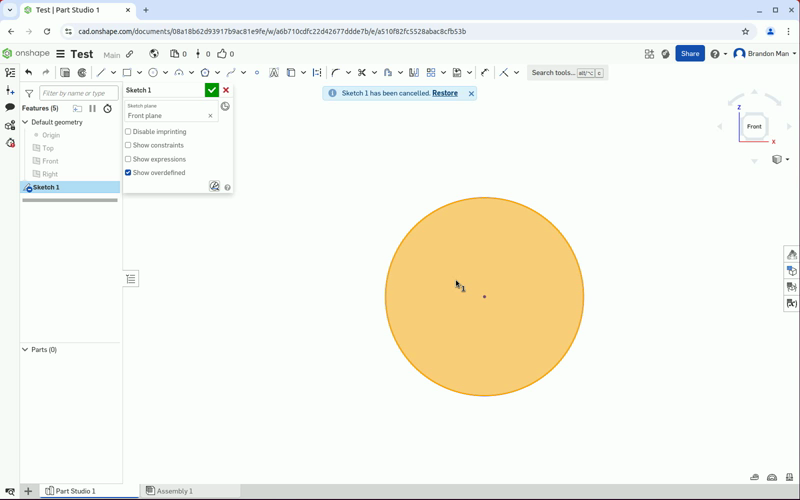
scroll(-6)
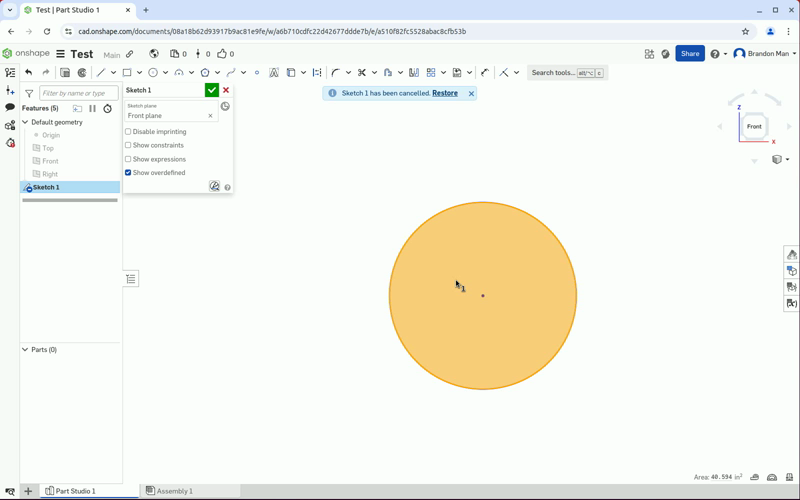
scroll(-6)
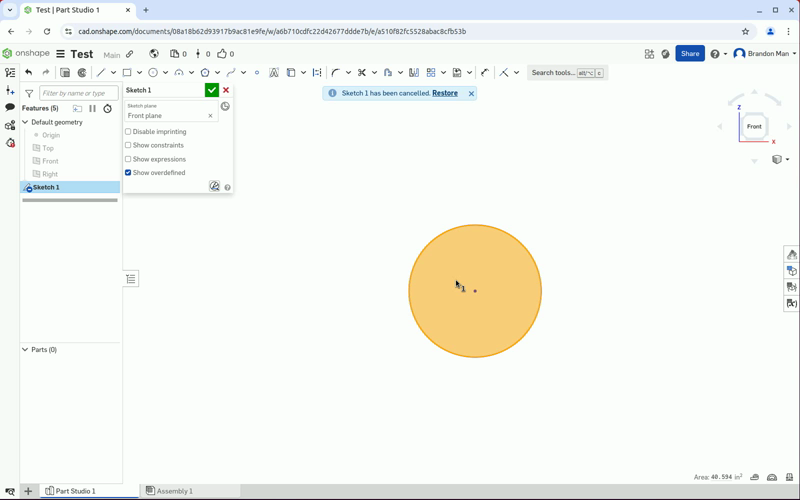
scroll(-6)
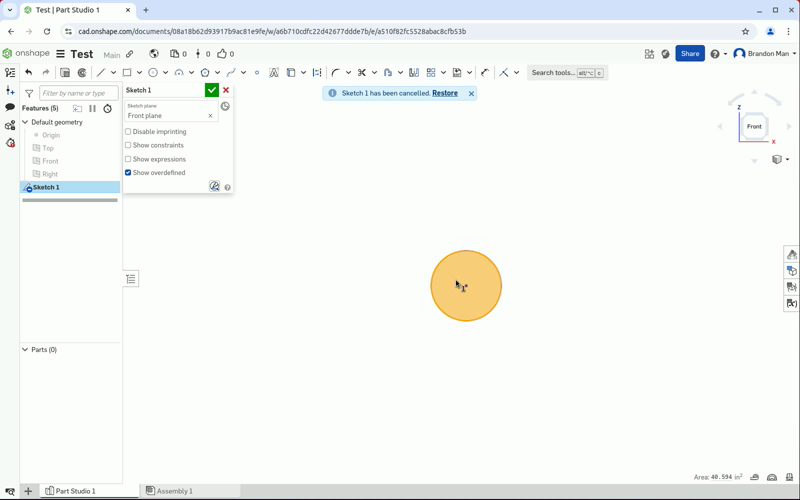
scroll(-6)
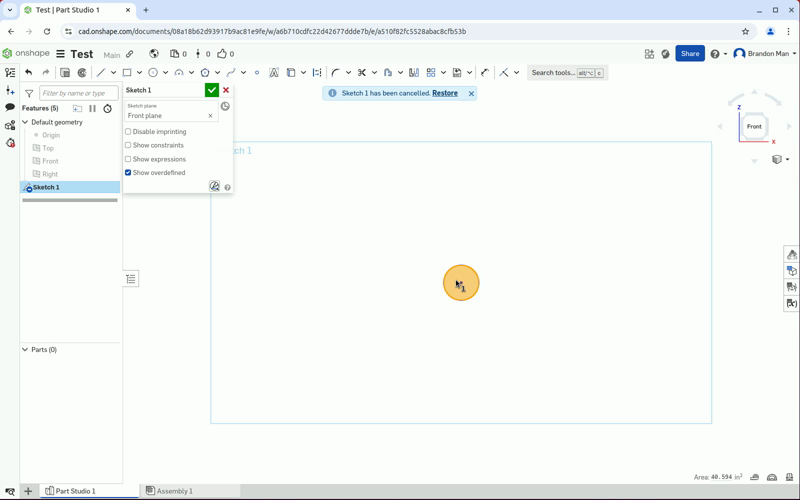
mouse_move(73, 352)
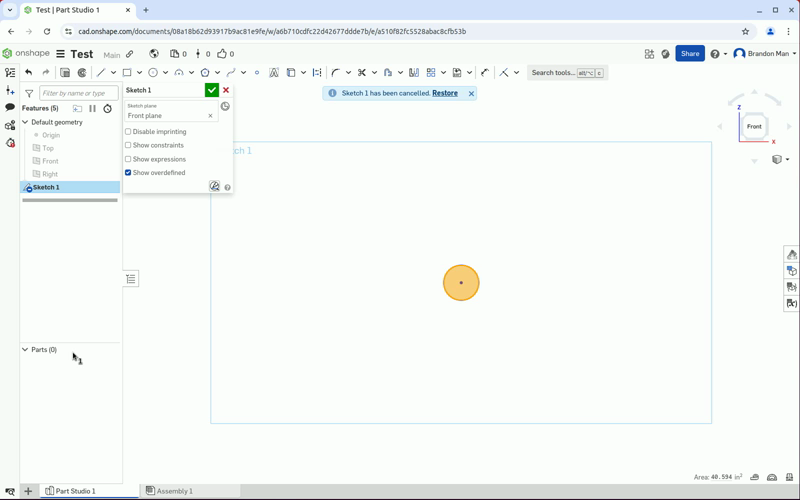
key(shift+y)
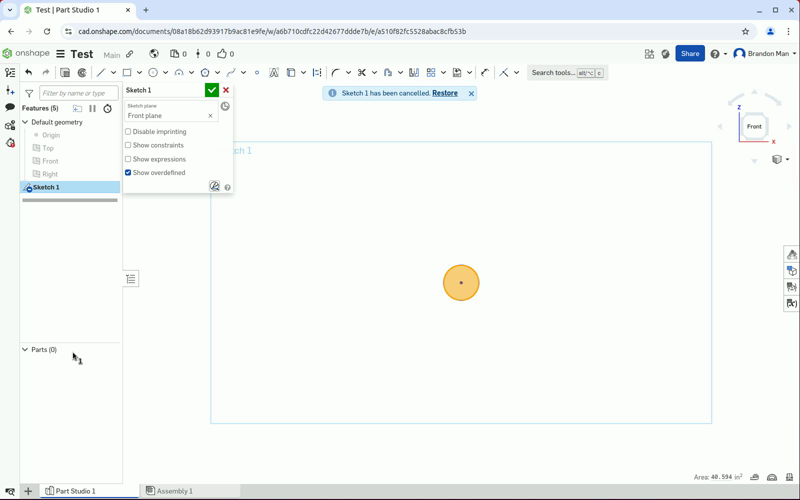
key(shift+e)
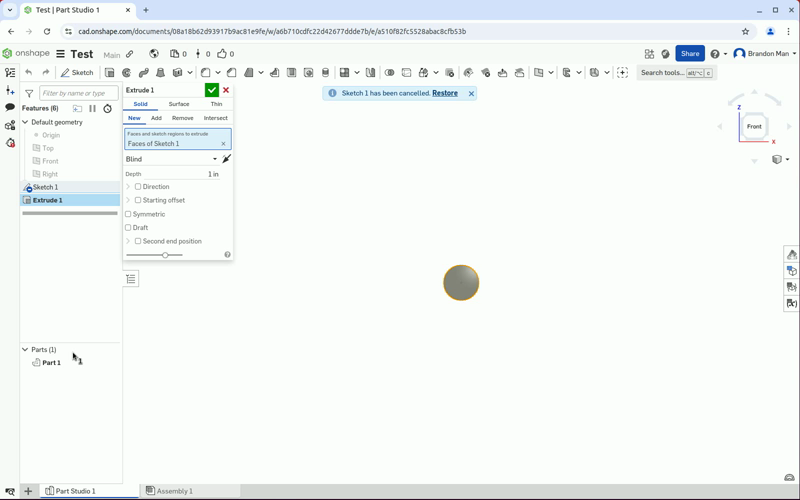
mouse_move(143, 106)
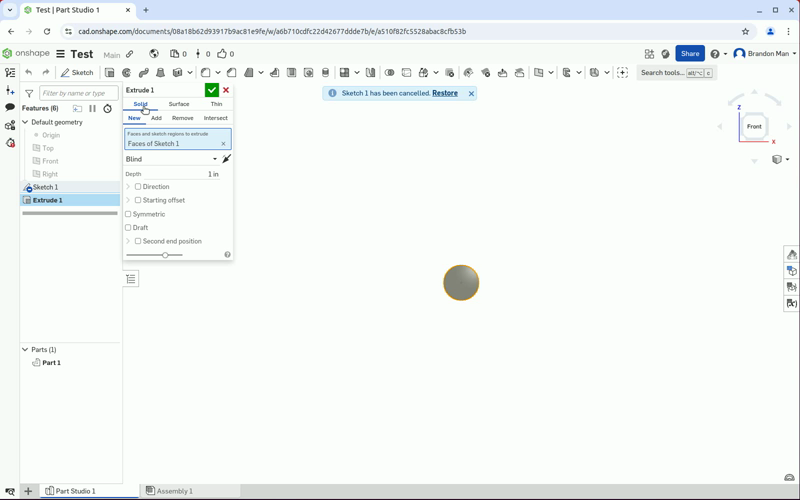
click(143, 106)
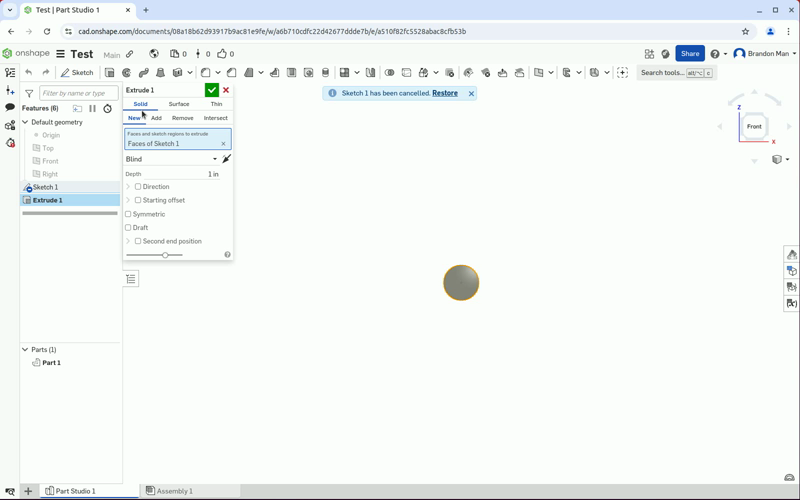
mouse_move(137, 120)
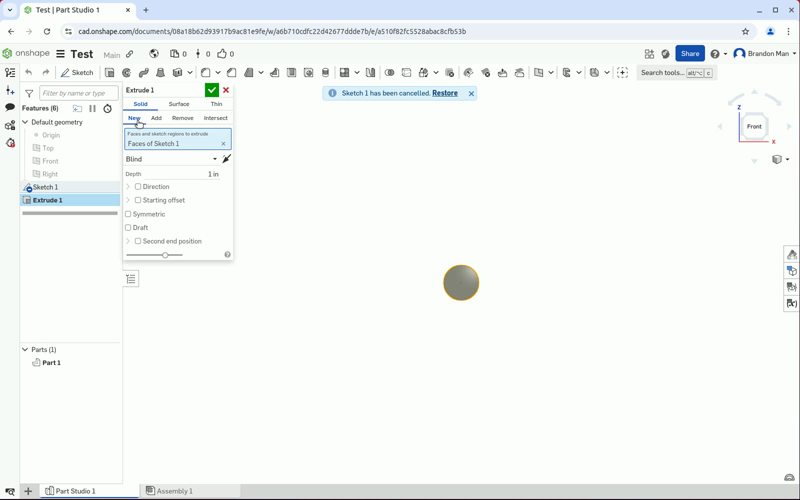
click(137, 120)
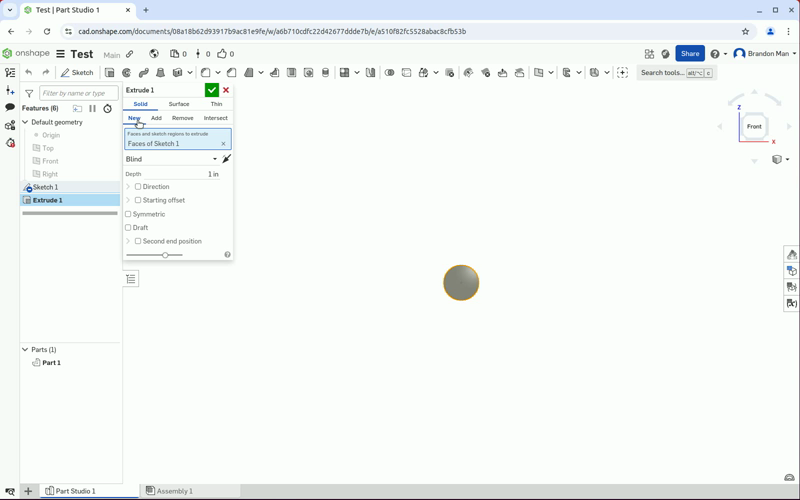
key(tab, 4)
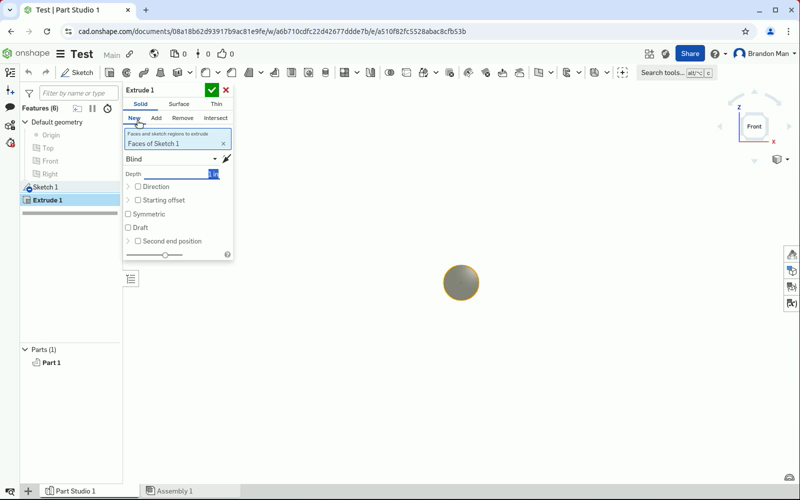
text(11.313)
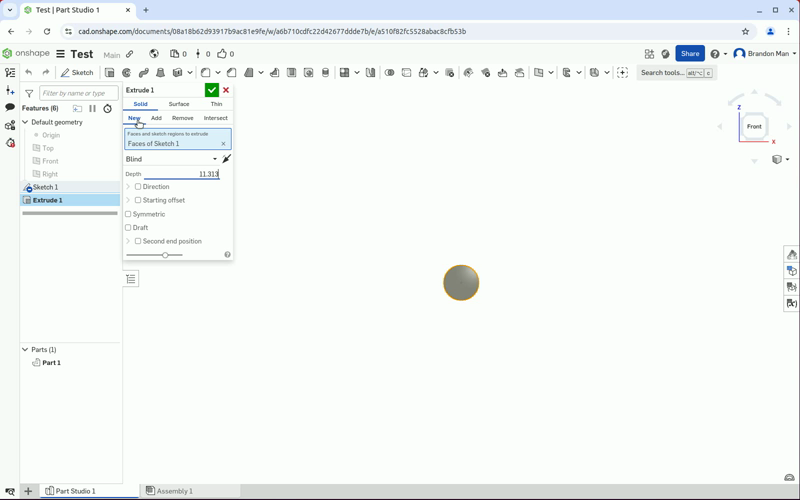
key(enter)
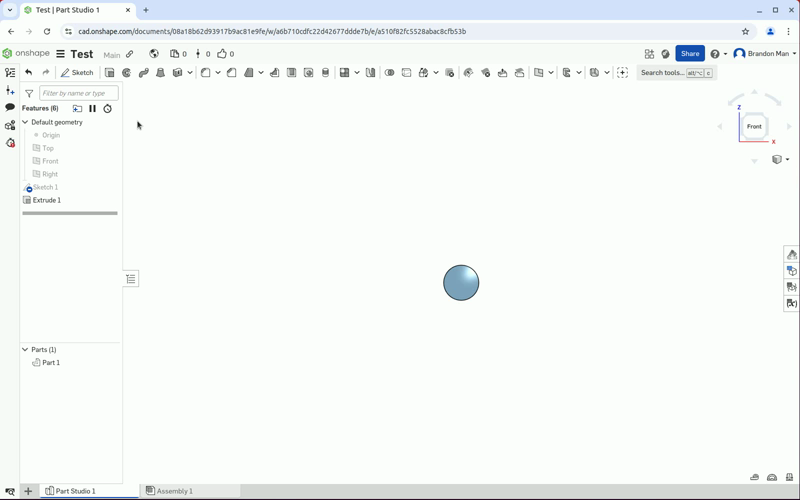
key(shift+h)
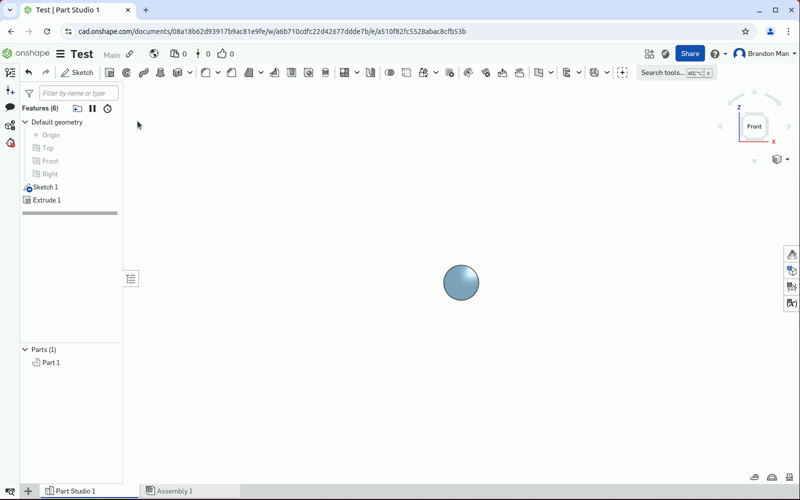
key(shift+h)
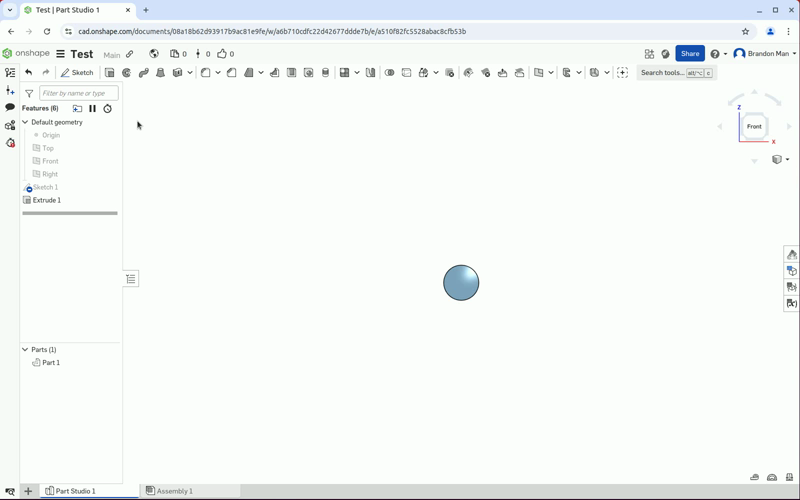
mouse_move(73, 189)
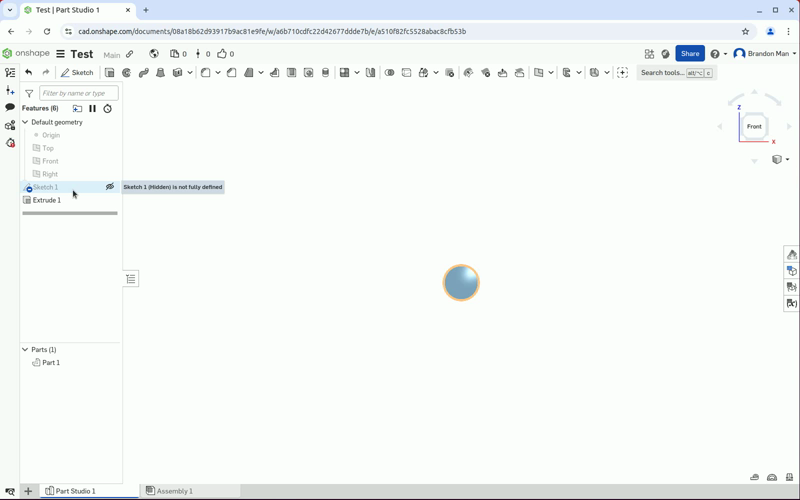
click(73, 189)
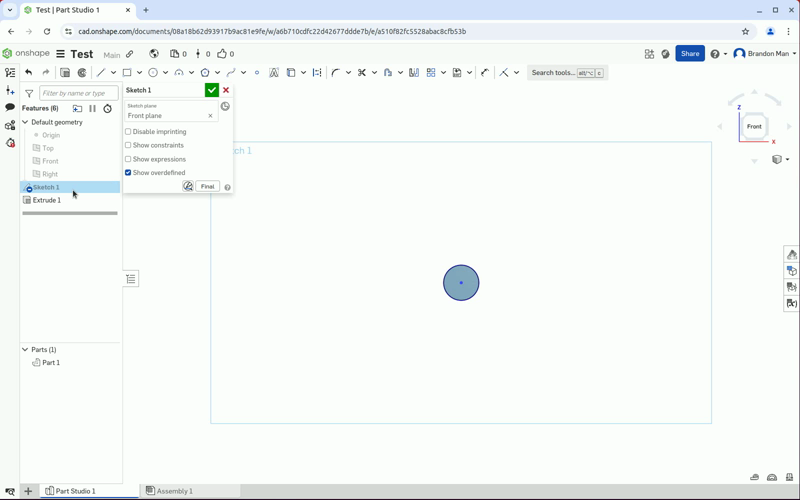
mouse_move(229, 92)
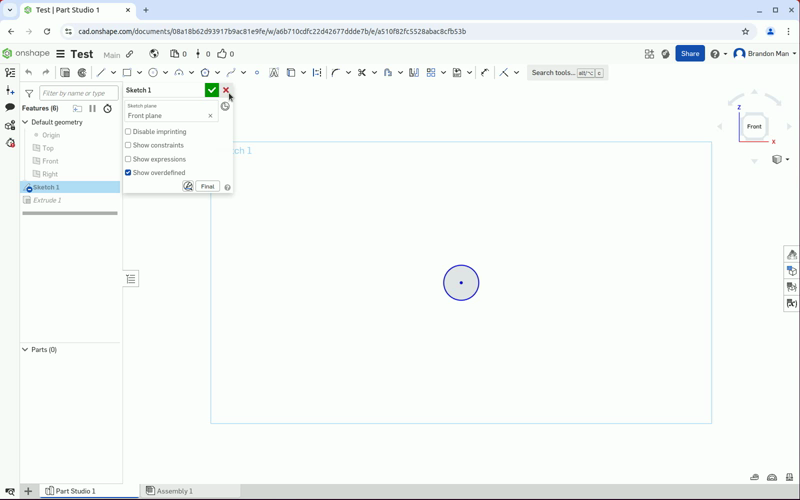
click(229, 92)
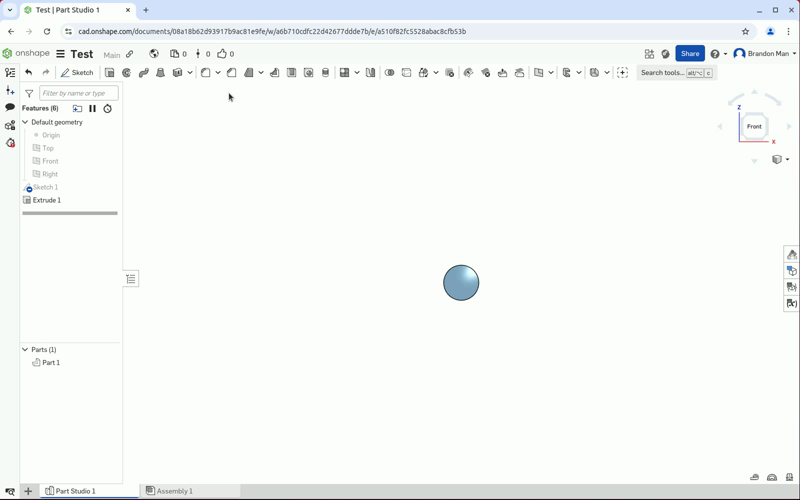
mouse_move(541, 75)
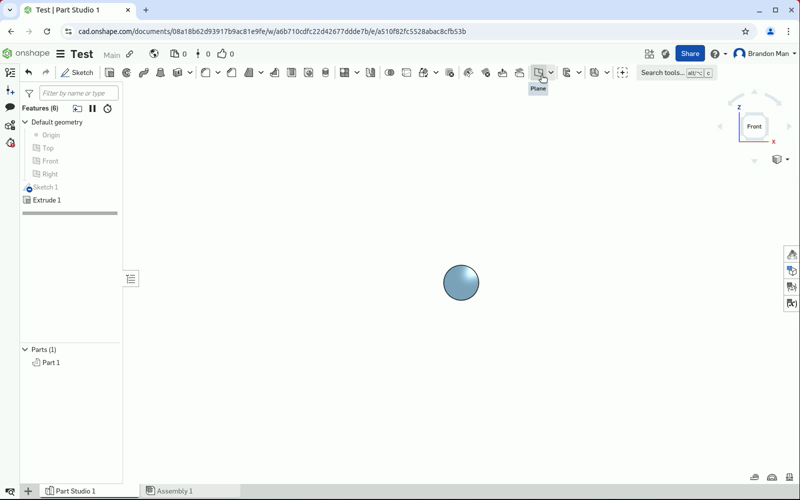
click(541, 75)
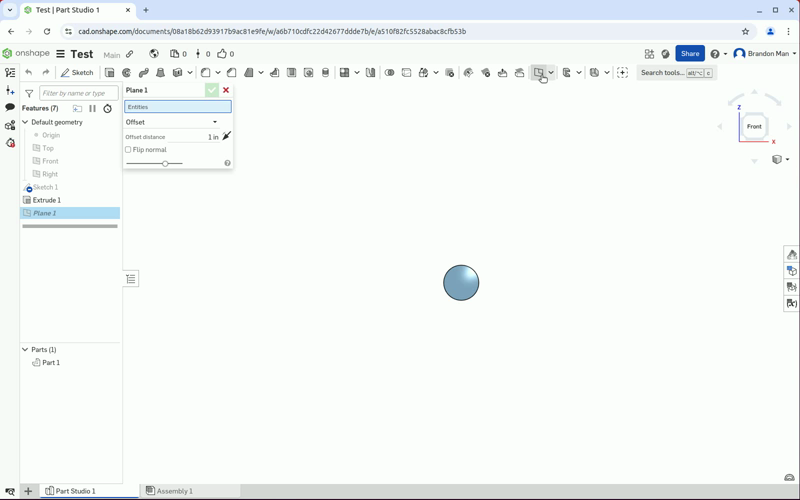
mouse_move(73, 163)
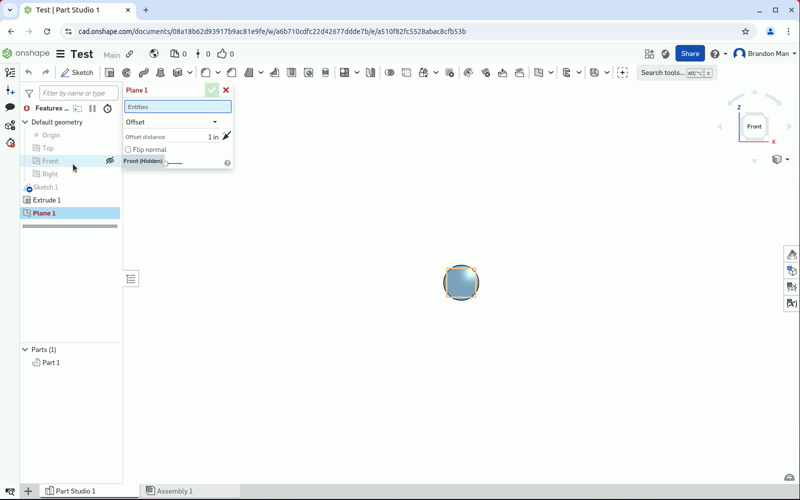
click(73, 163)
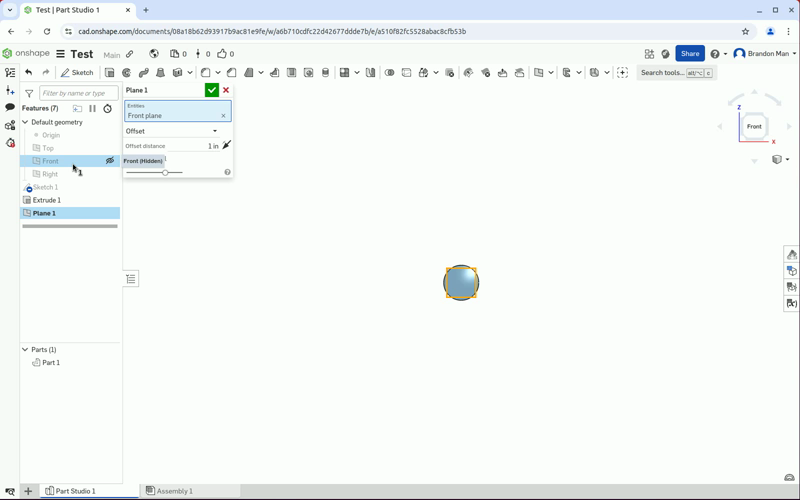
key(tab, 2)
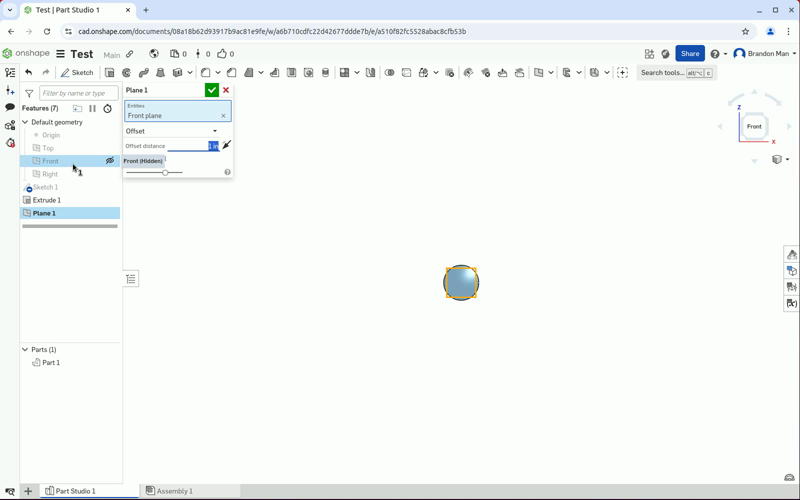
text(11.308)
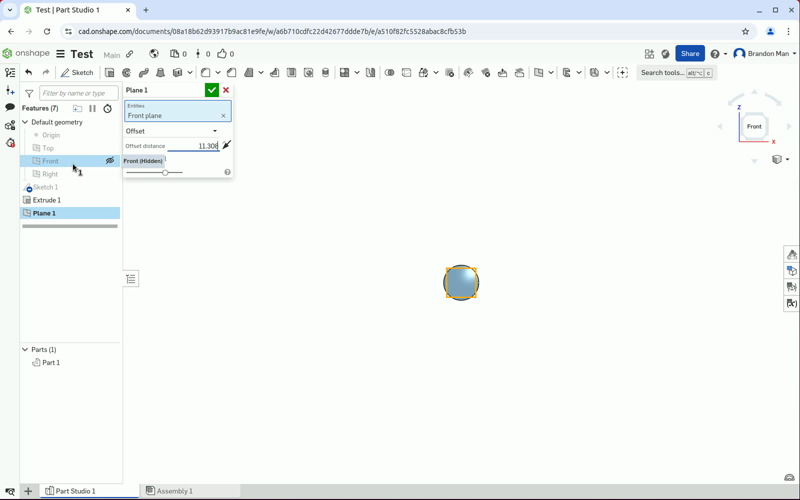
key(enter, 2)
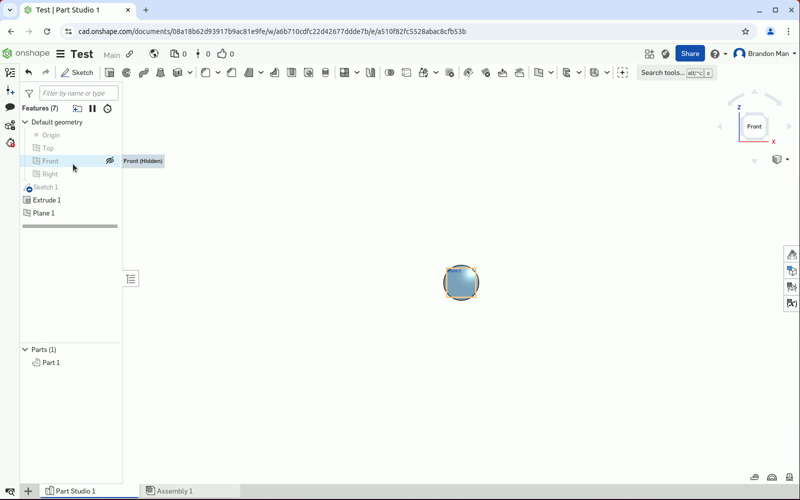
key(shift+s)
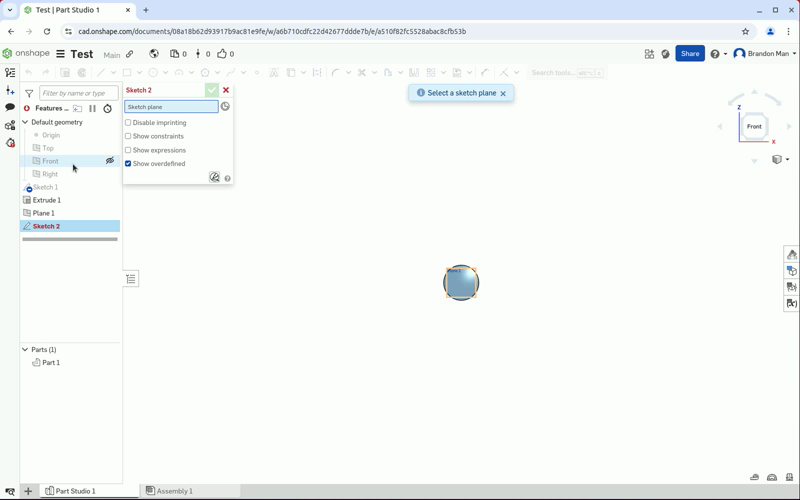
mouse_move(73, 215)
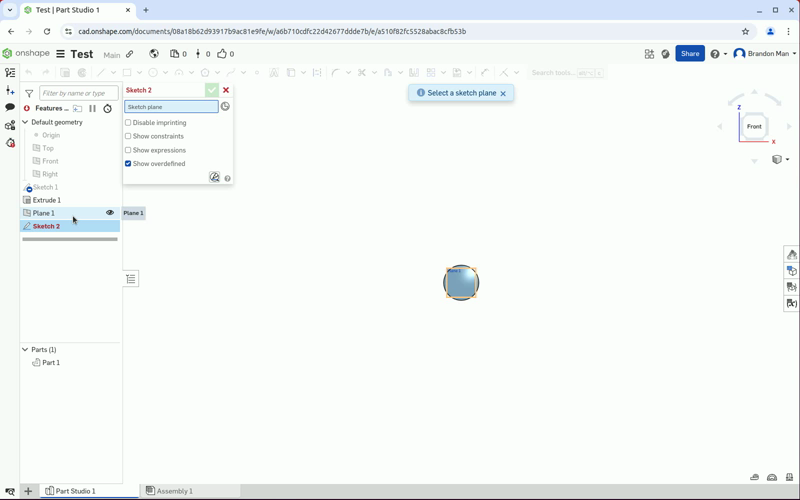
click(73, 215)
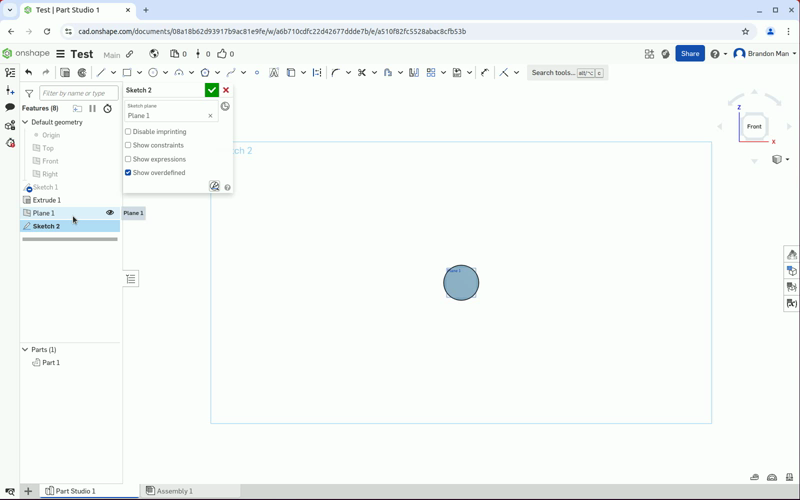
mouse_move(73, 352)
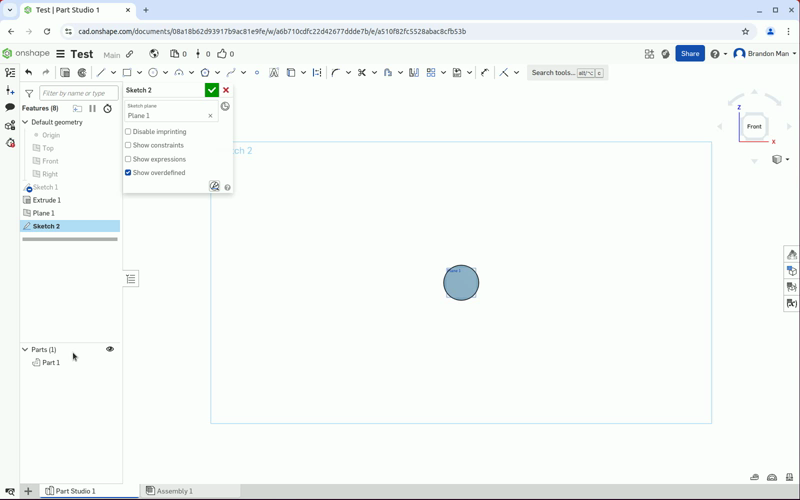
key(y)
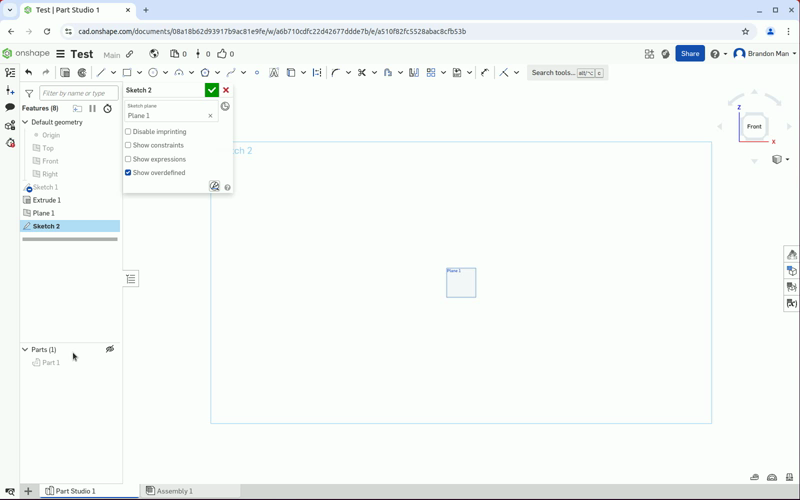
key(c)
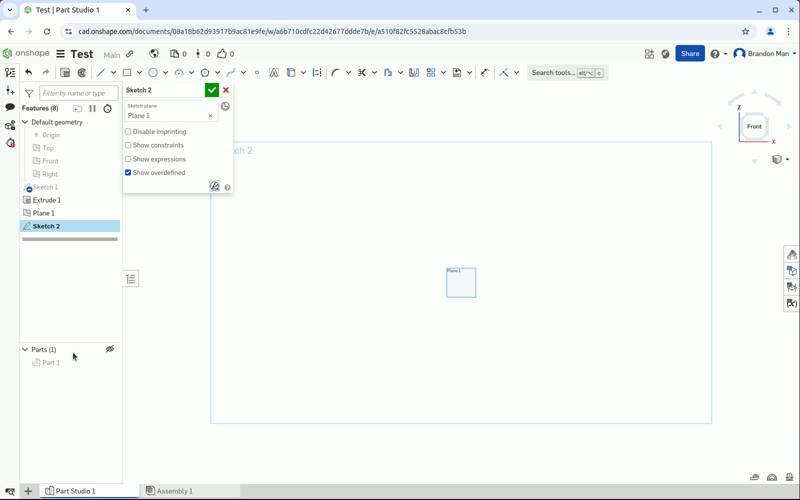
key_down(shift)
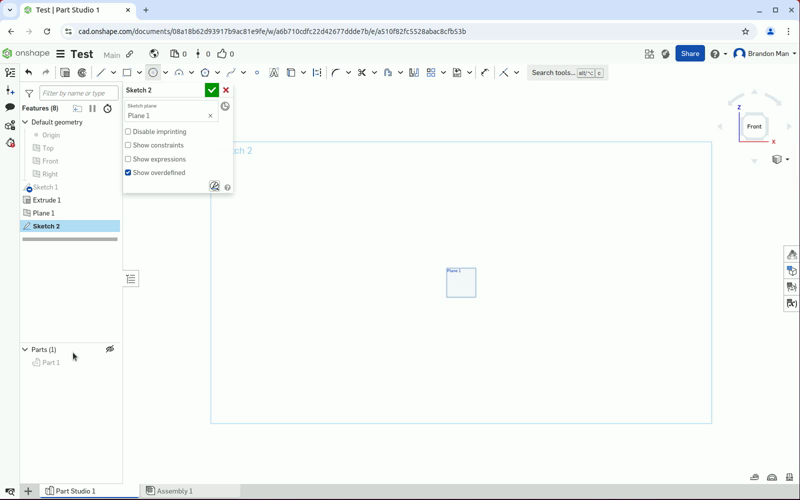
mouse_move(461, 282)
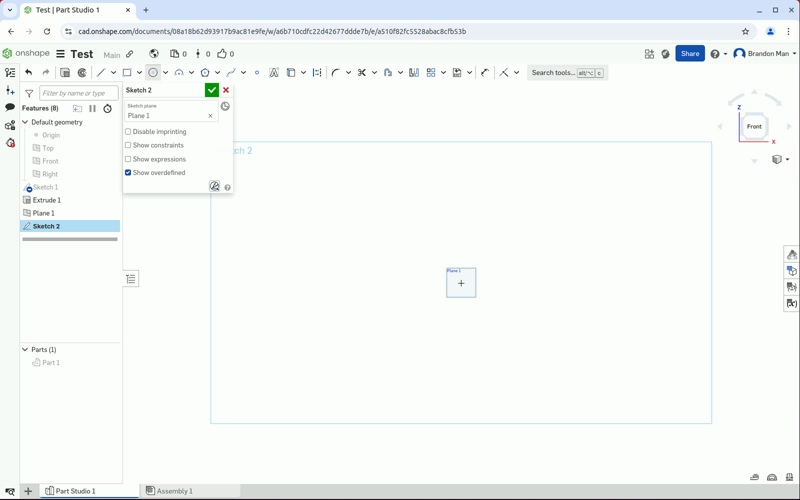
click(461, 282)
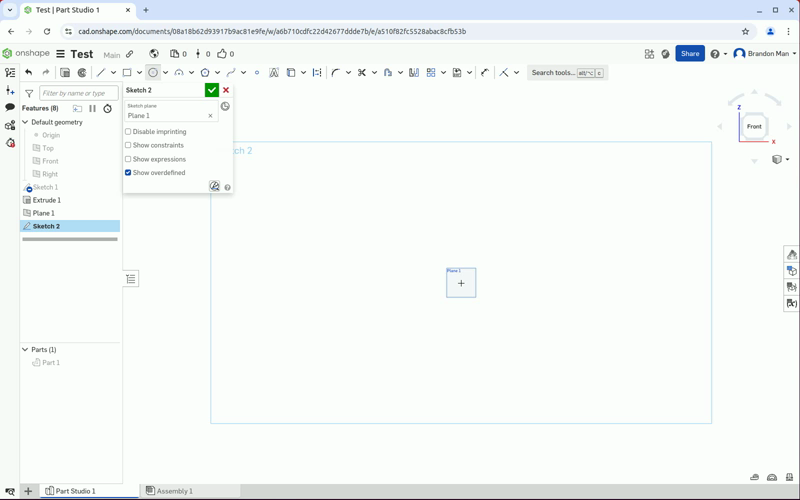
key_up(shift)
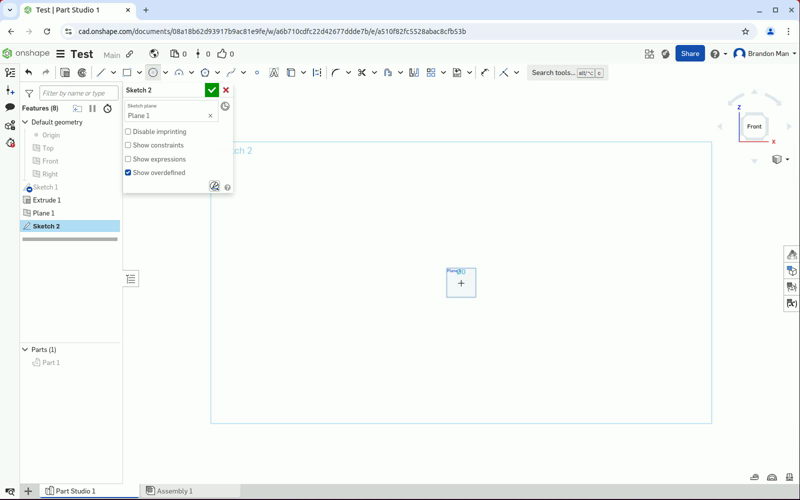
mouse_move(477, 282)
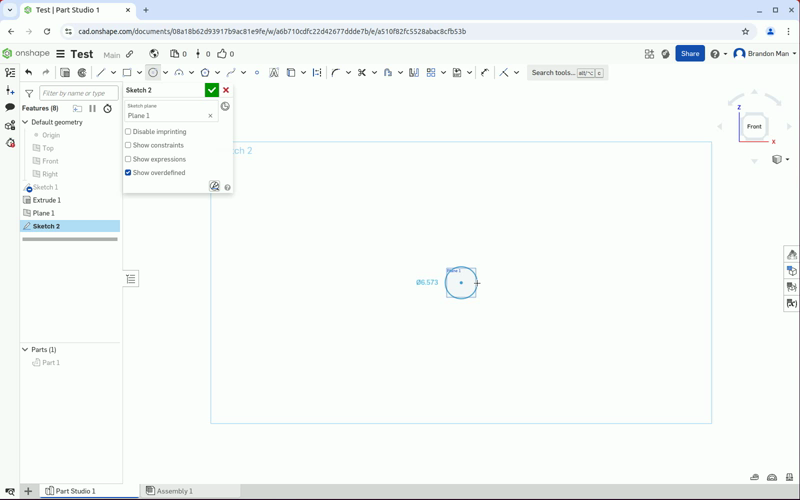
click(477, 282)
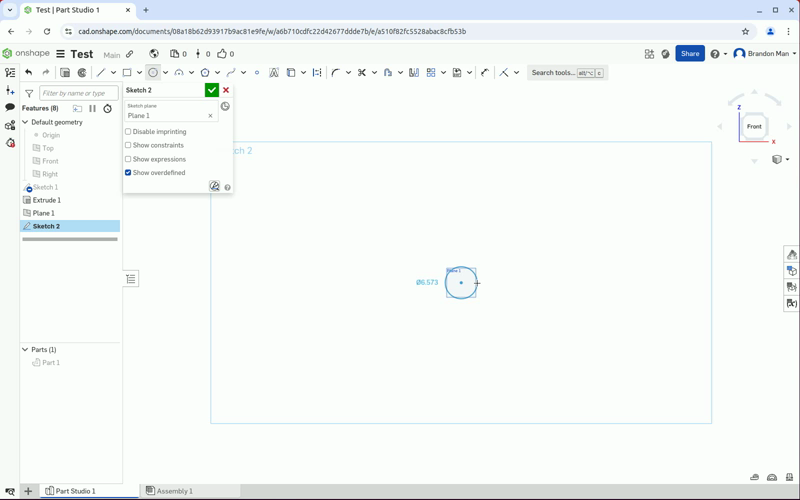
key(esc)
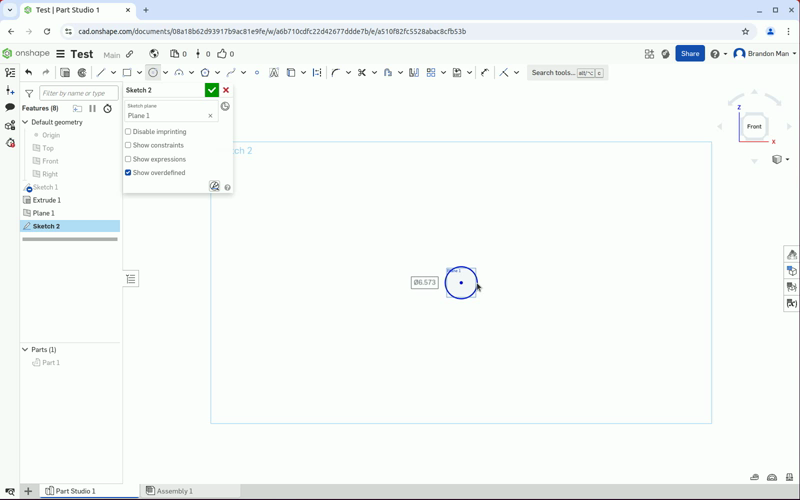
mouse_move(460, 277)
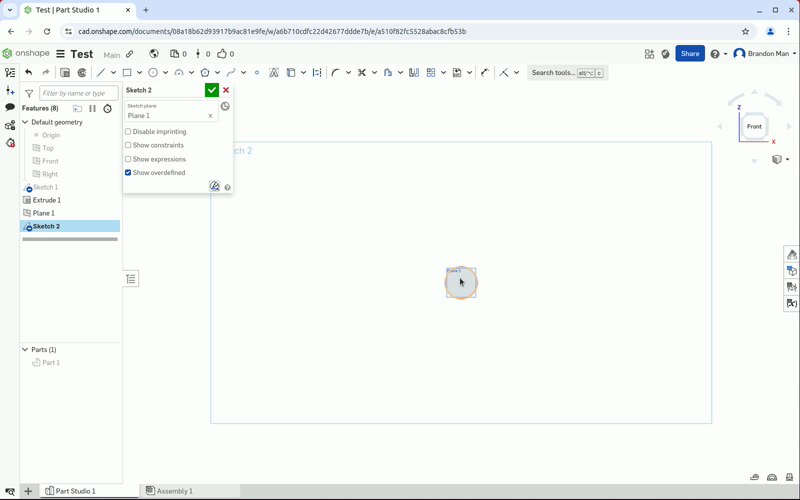
scroll(6)
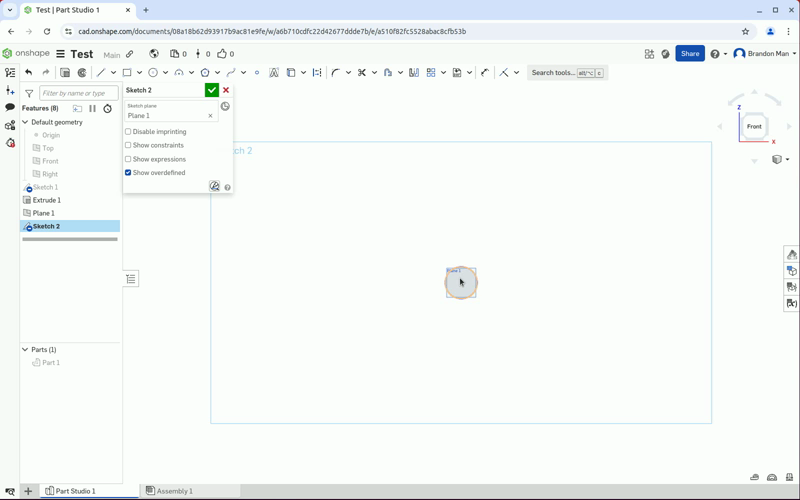
scroll(6)
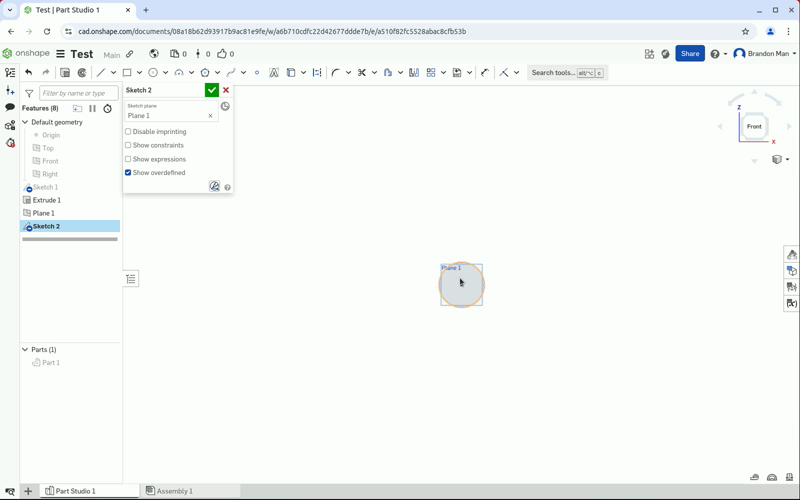
scroll(6)
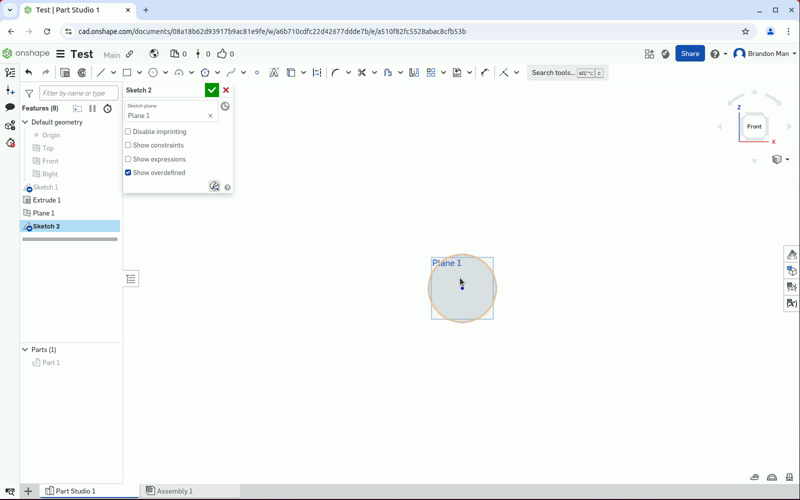
scroll(6)
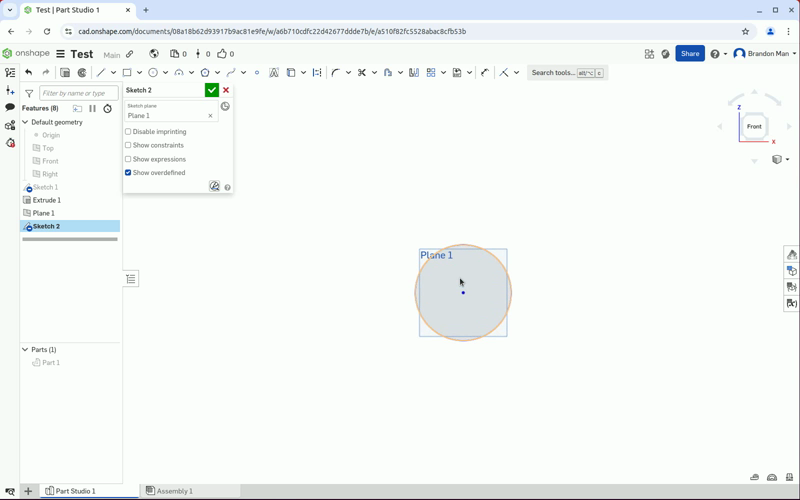
scroll(6)
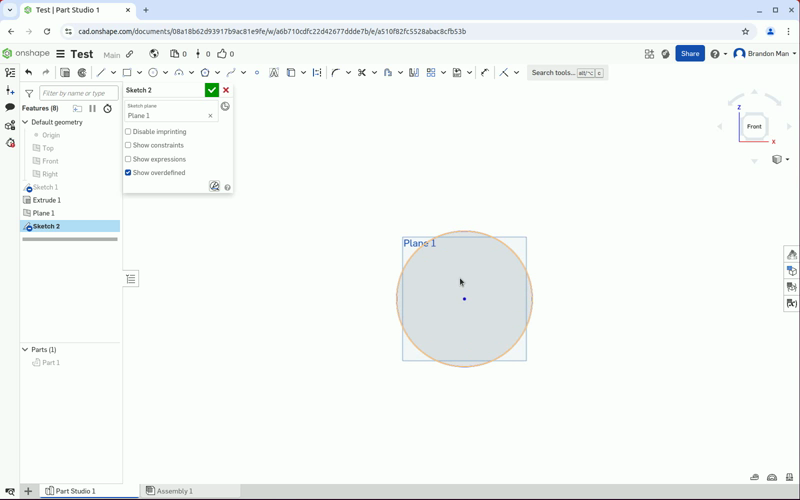
scroll(6)
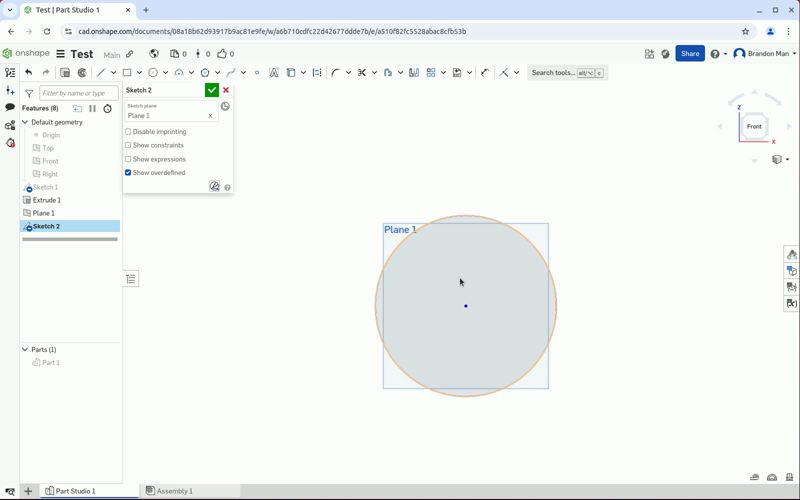
scroll(6)
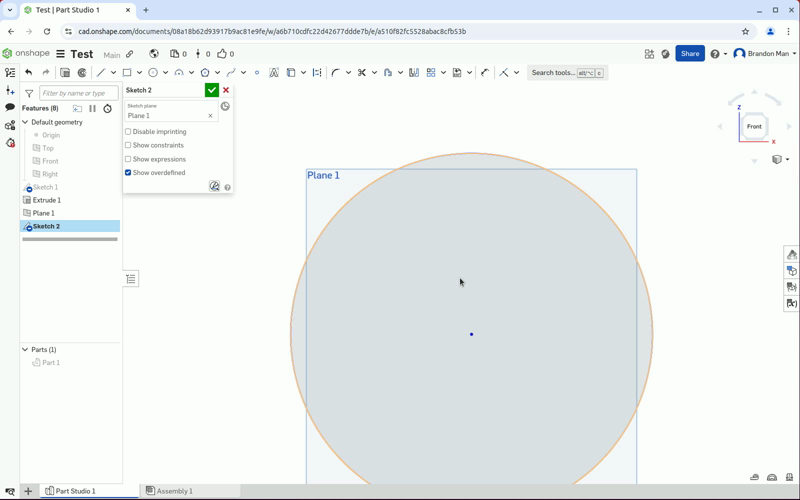
click(460, 277)
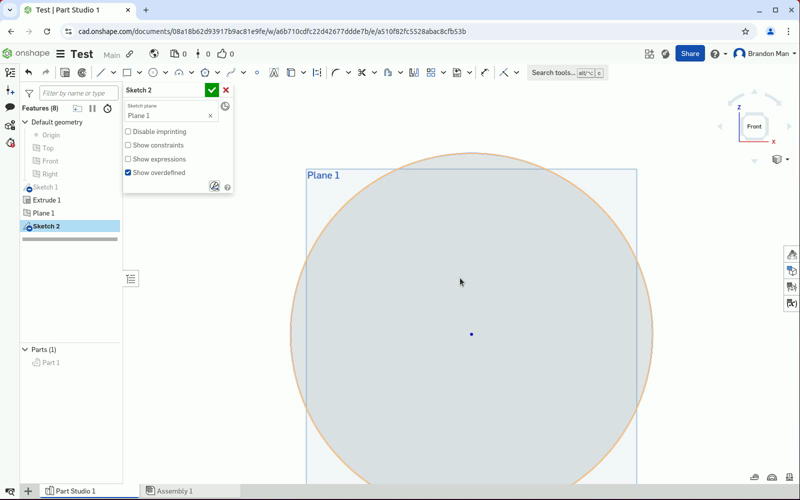
scroll(-6)
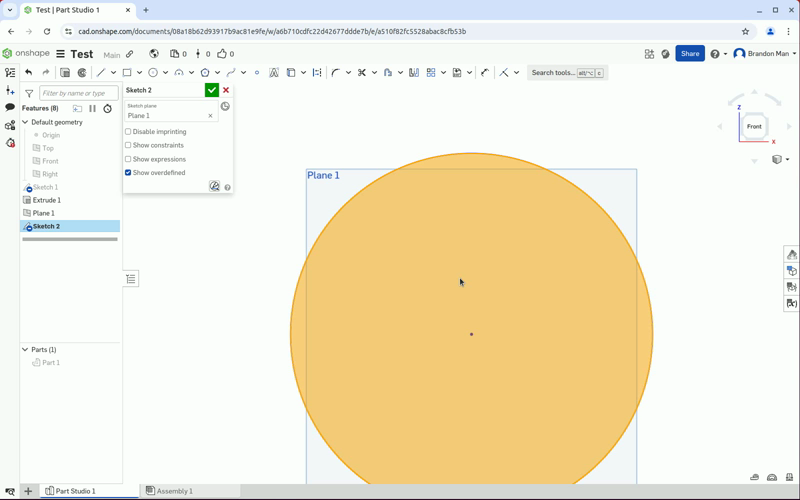
scroll(-6)
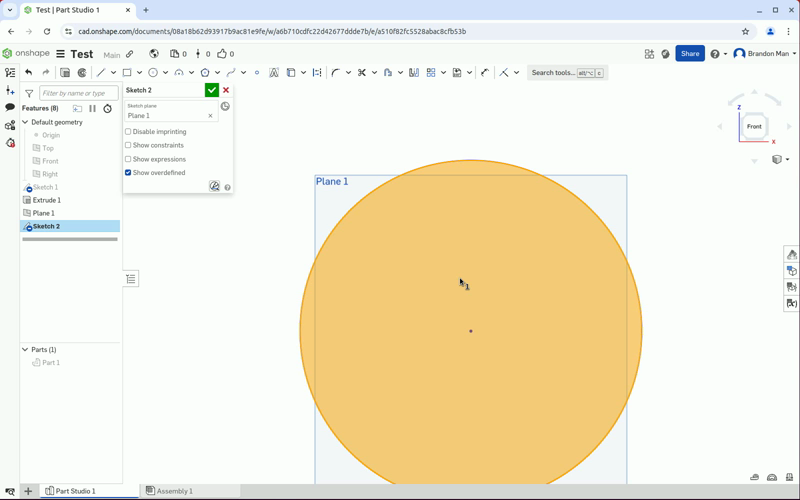
scroll(-6)
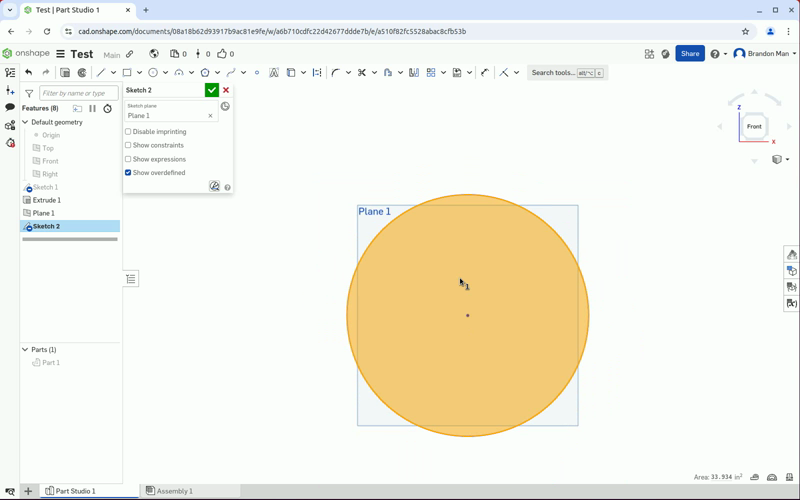
scroll(-6)
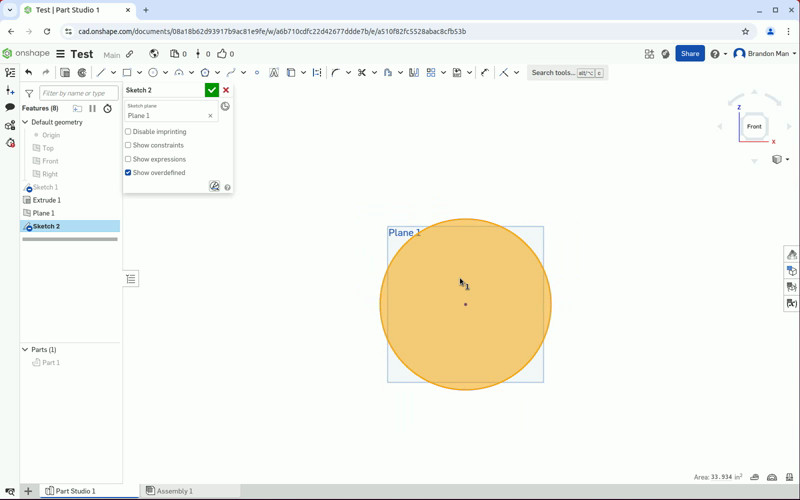
scroll(-6)
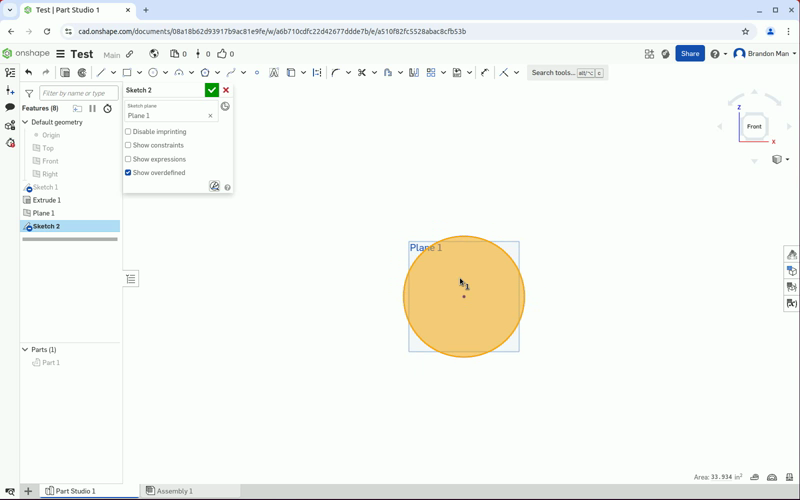
scroll(-6)
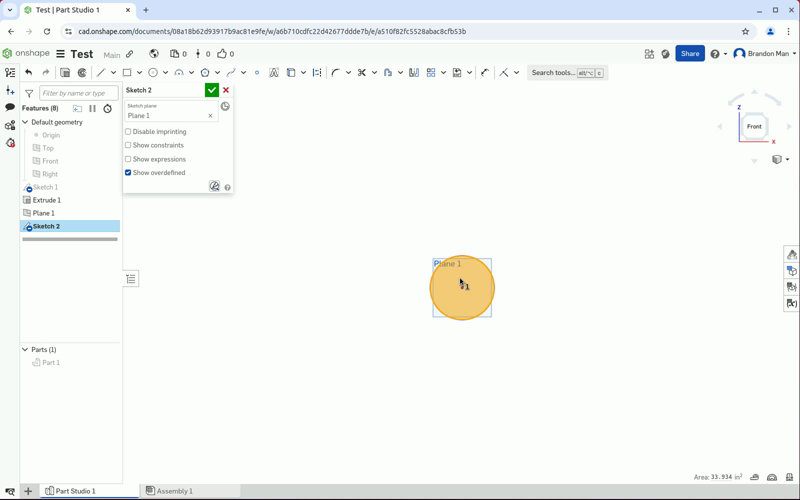
scroll(-6)
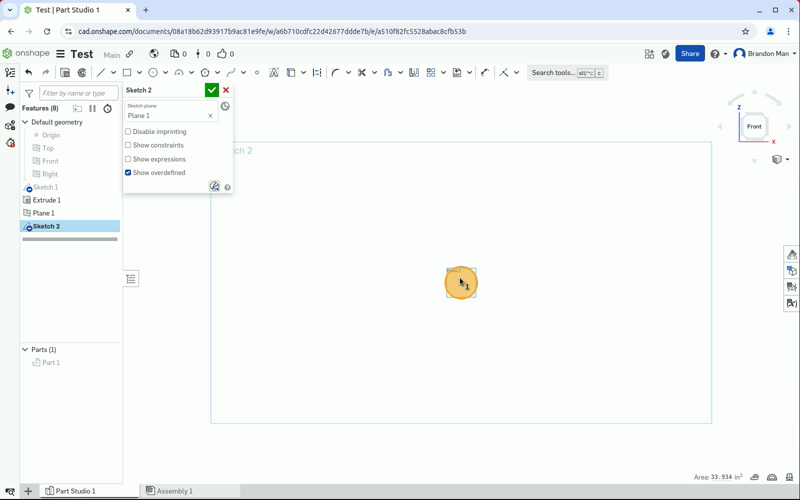
mouse_move(73, 352)
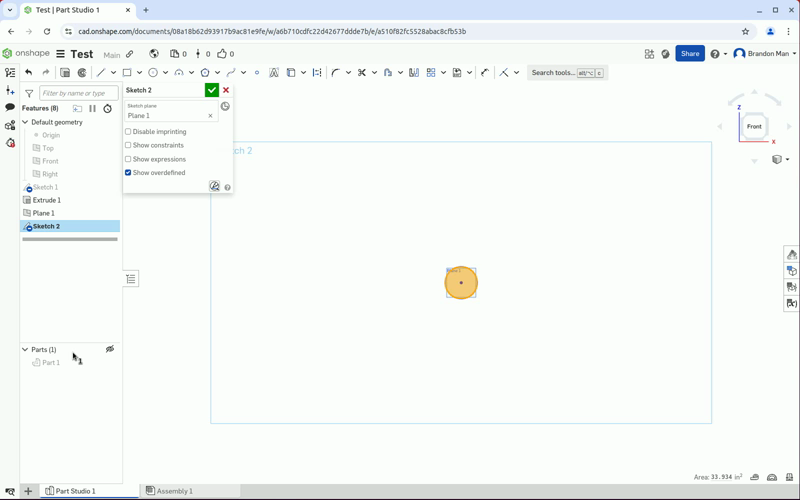
key(shift+y)
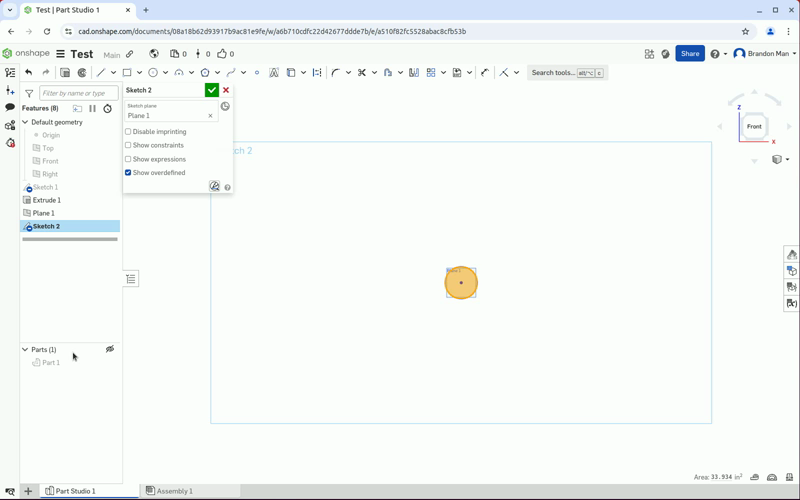
key(shift+e)
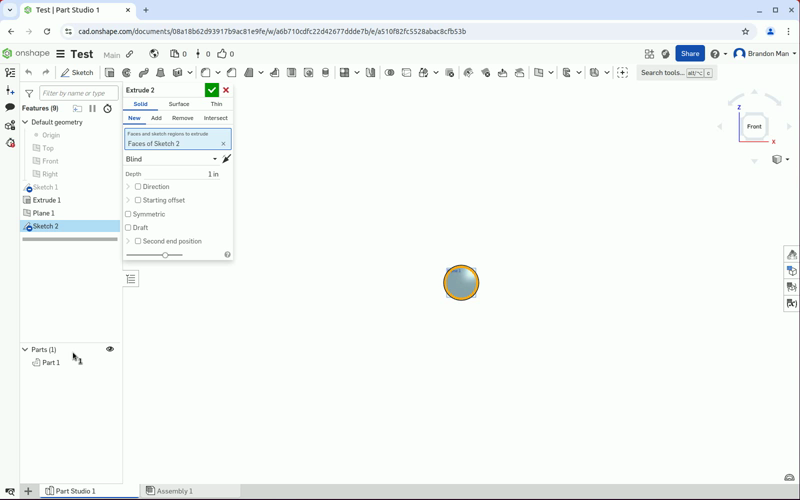
mouse_move(143, 106)
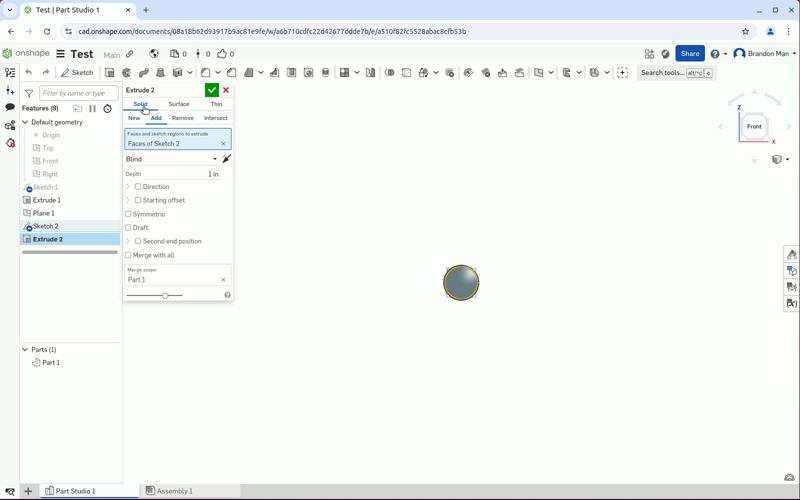
click(143, 106)
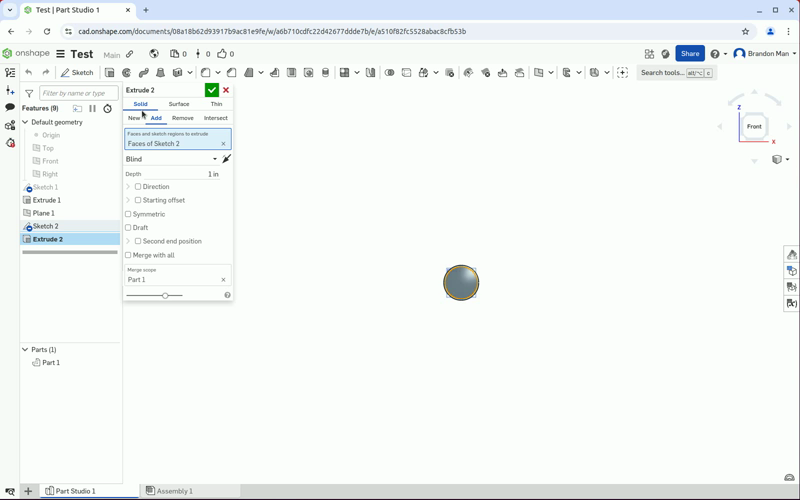
mouse_move(137, 120)
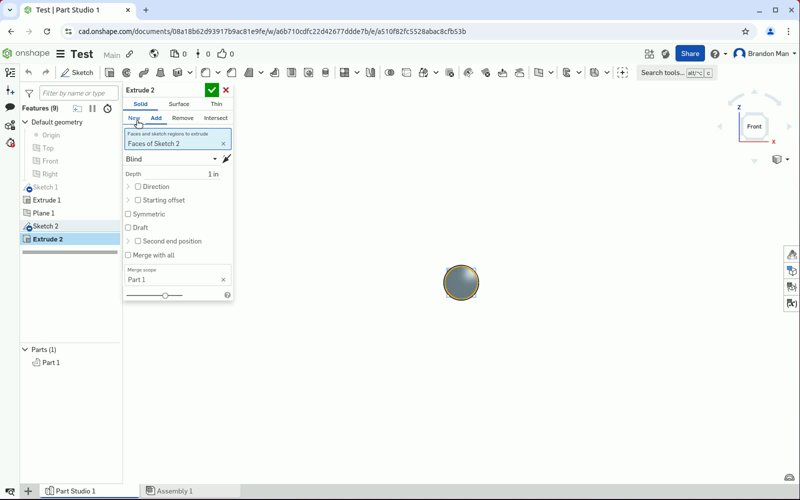
click(137, 120)
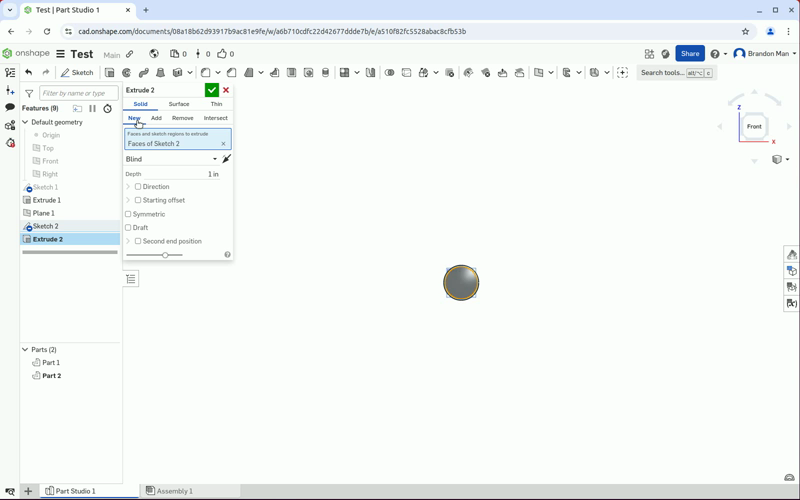
key(tab, 4)
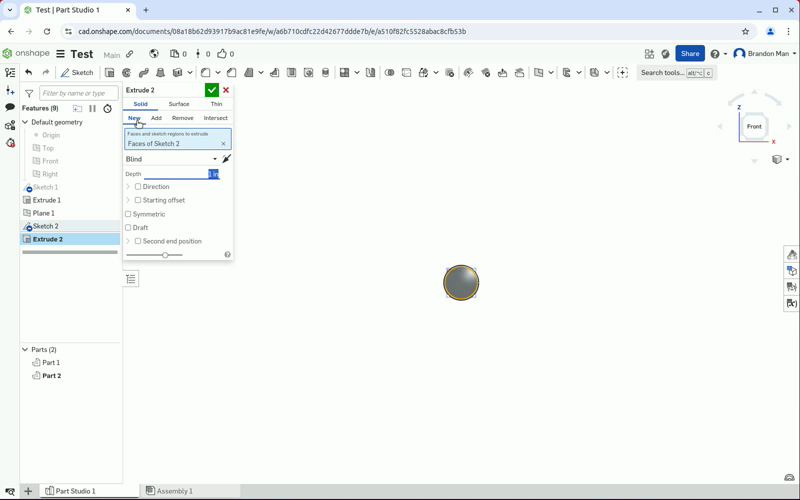
text(6.018)
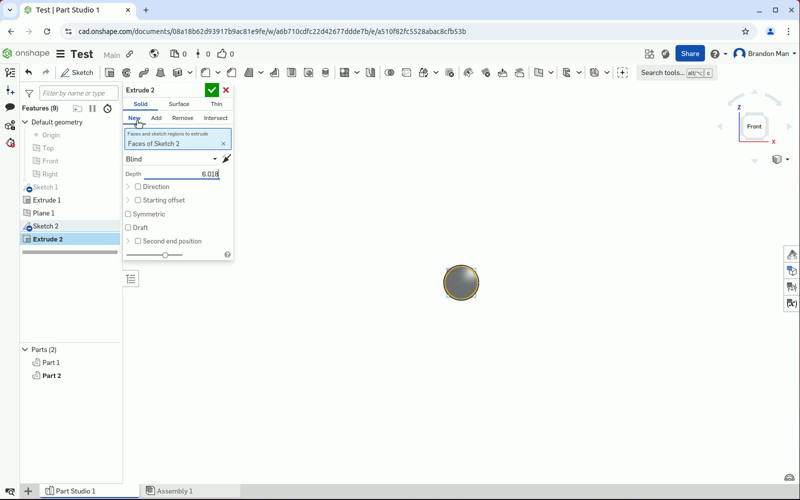
key(enter)
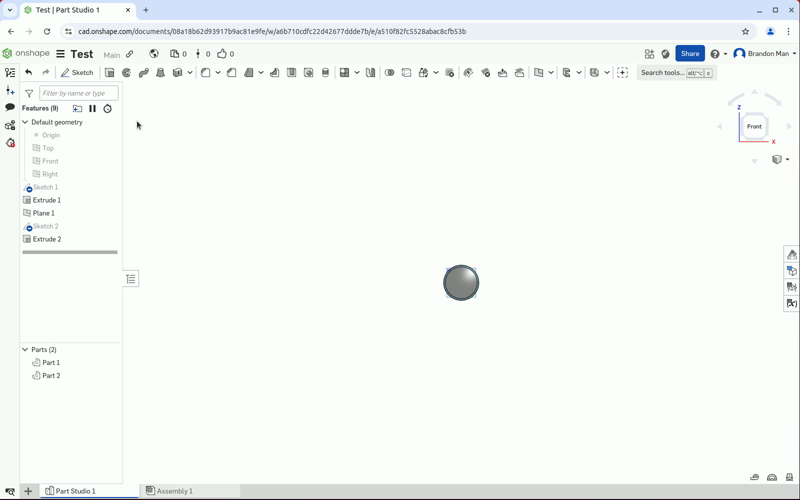
key(shift+h)
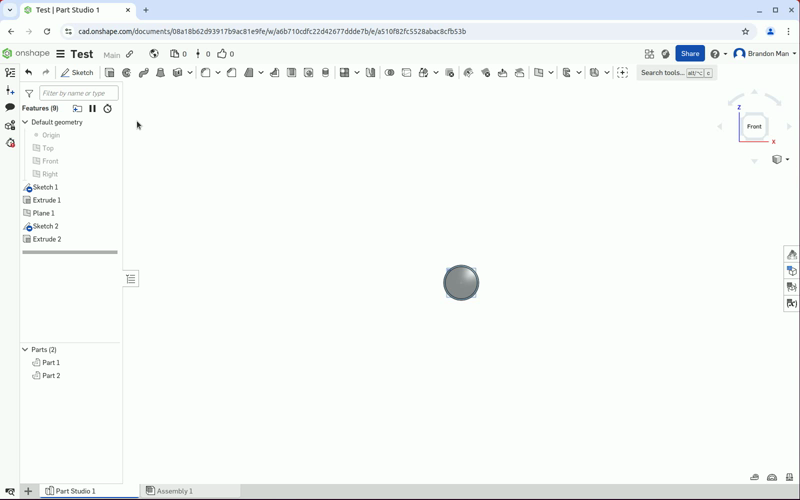
key(shift+h)
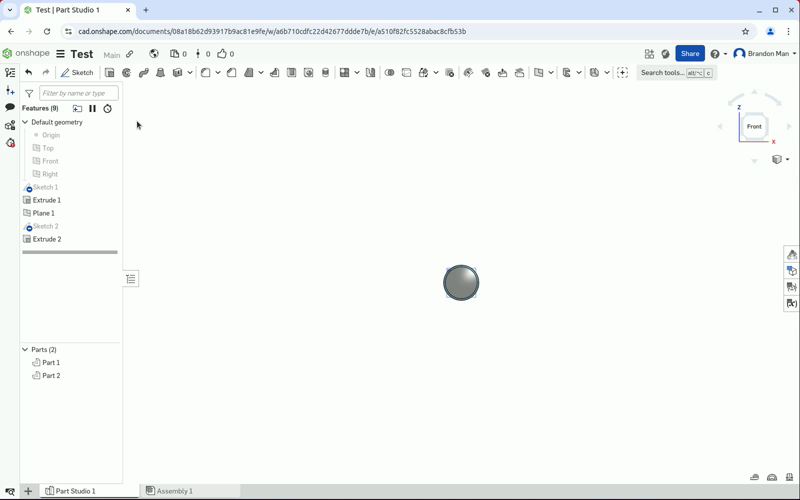
mouse_move(73, 189)
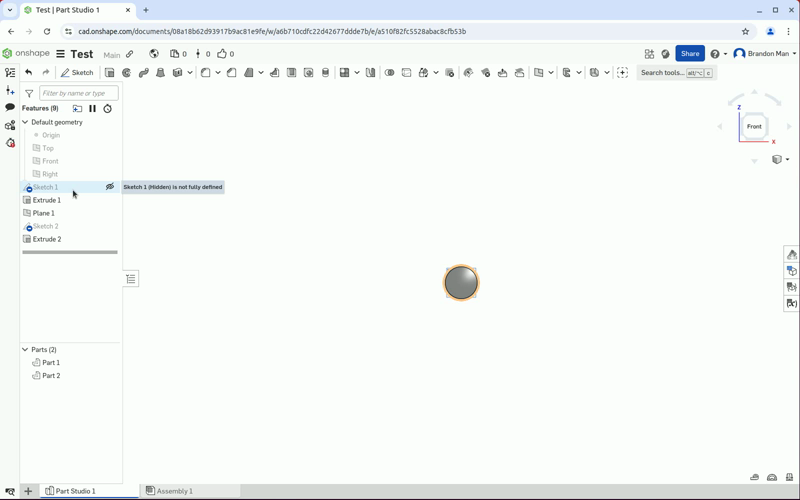
click(73, 189)
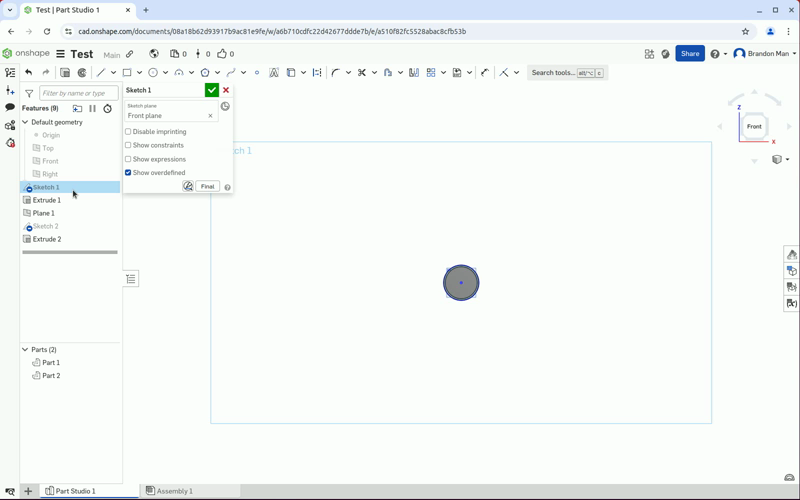
mouse_move(229, 92)
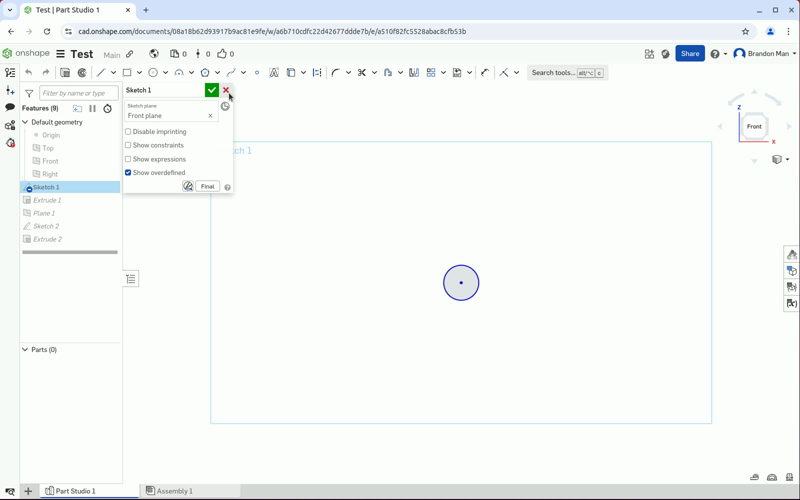
click(229, 92)
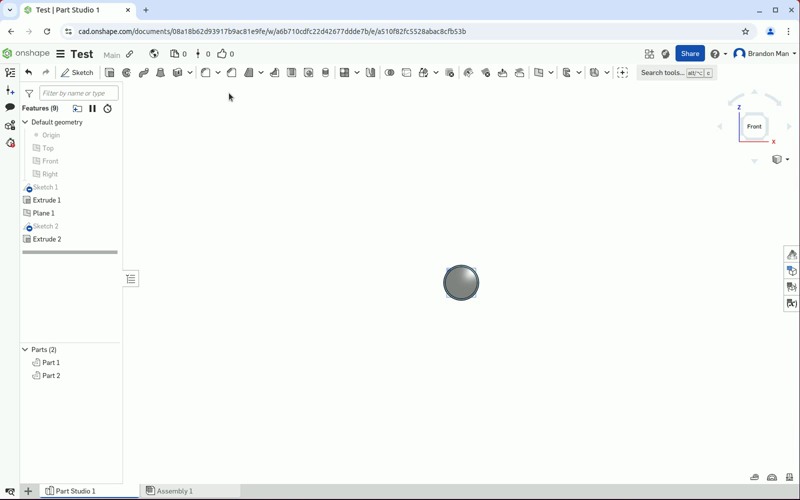
mouse_move(541, 75)
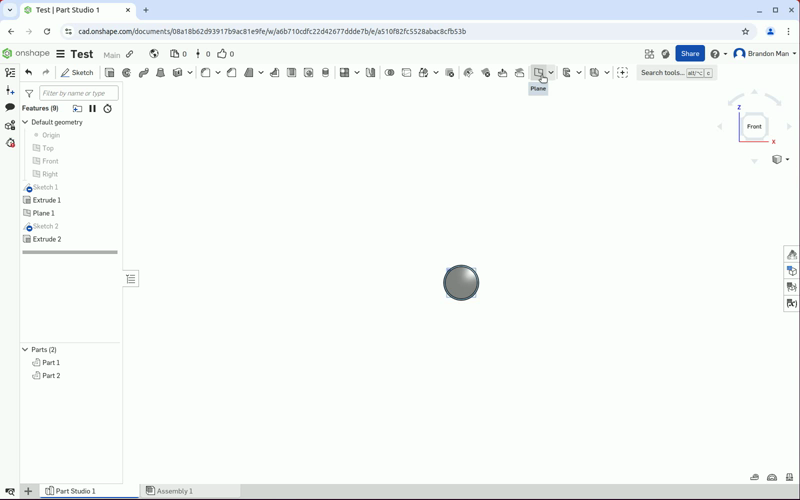
click(541, 75)
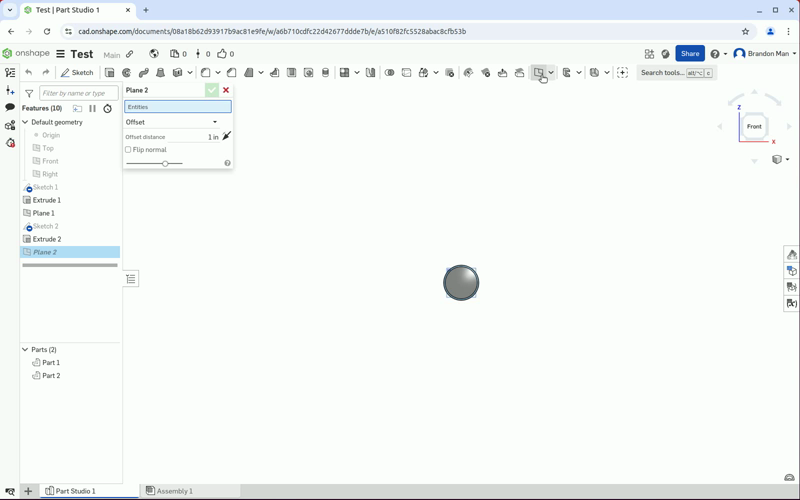
mouse_move(73, 163)
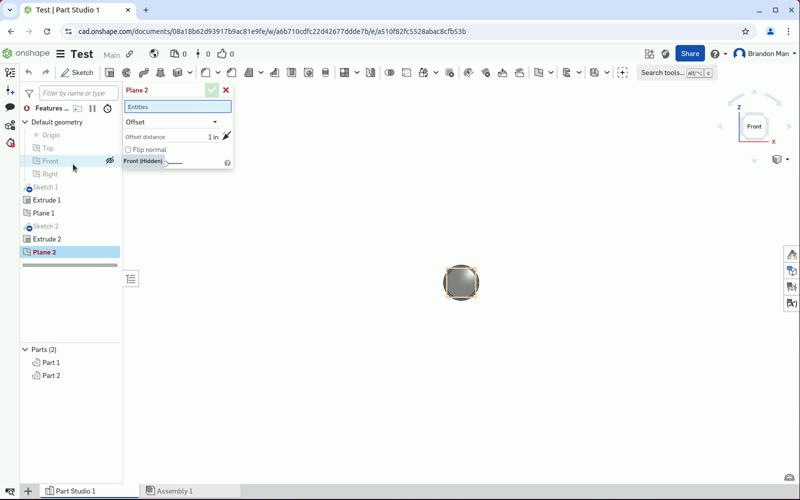
click(73, 163)
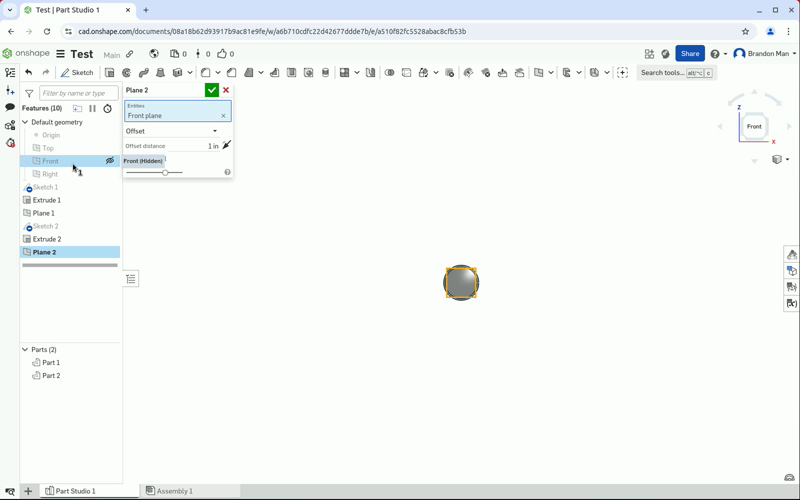
key(tab, 2)
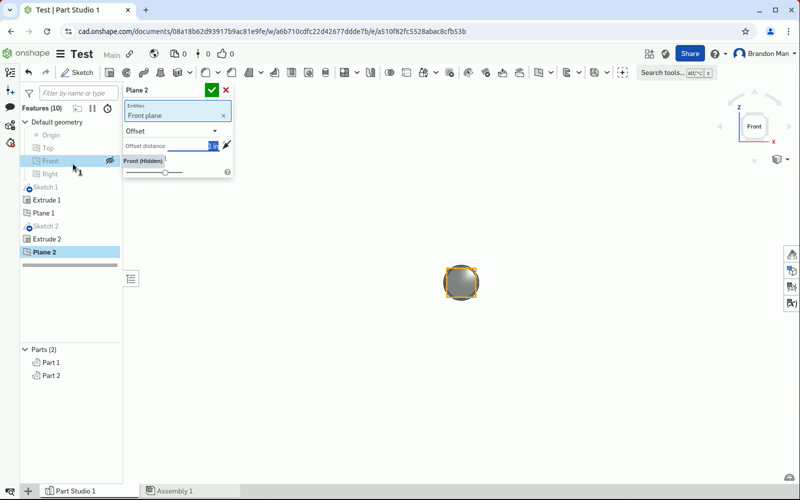
text(17.316)
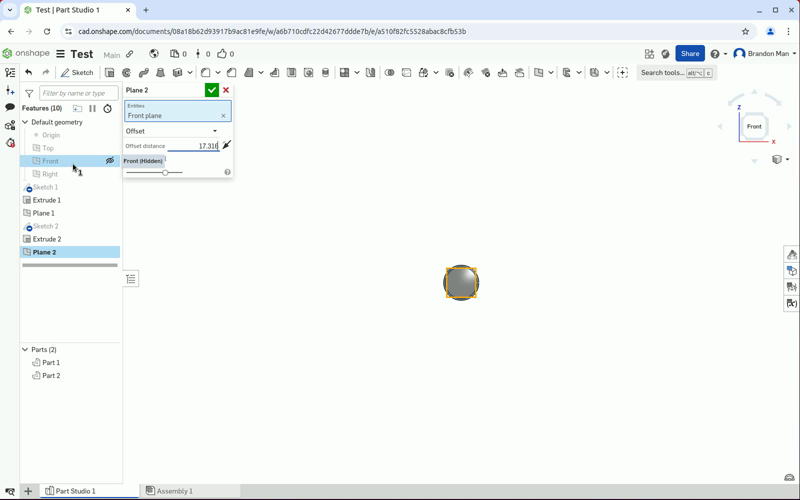
key(enter, 2)
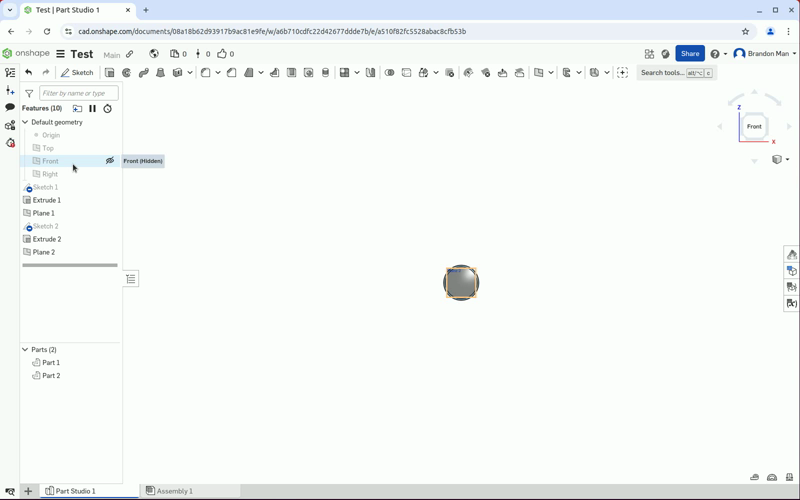
key(shift+s)
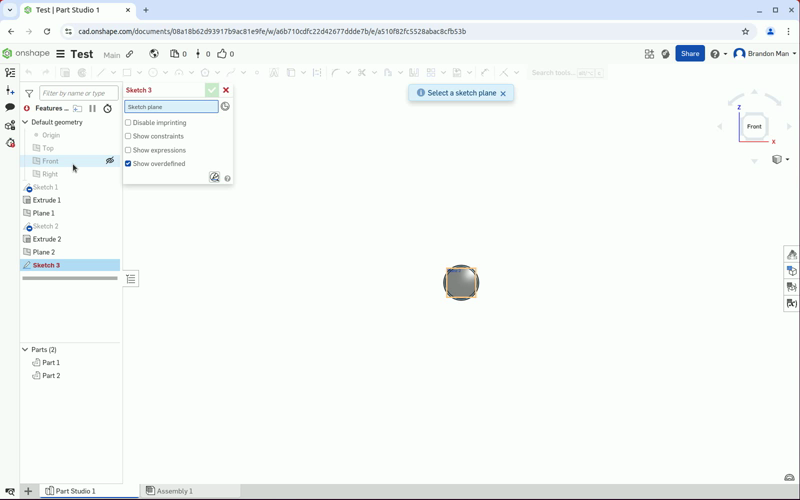
mouse_move(73, 254)
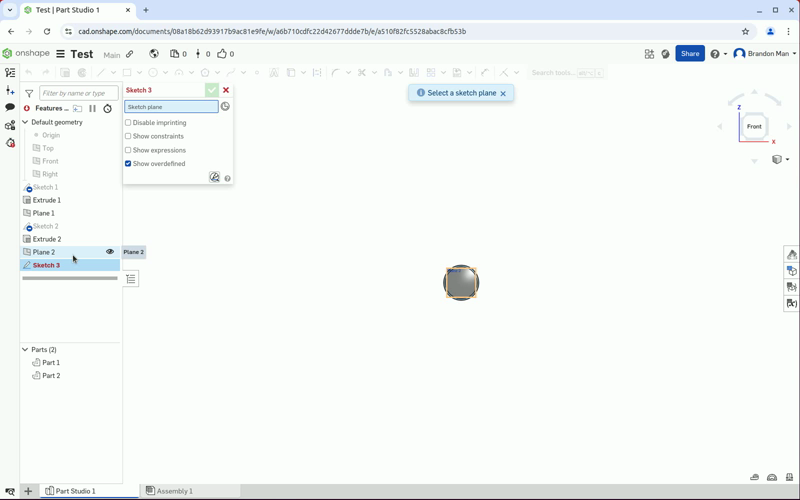
click(73, 254)
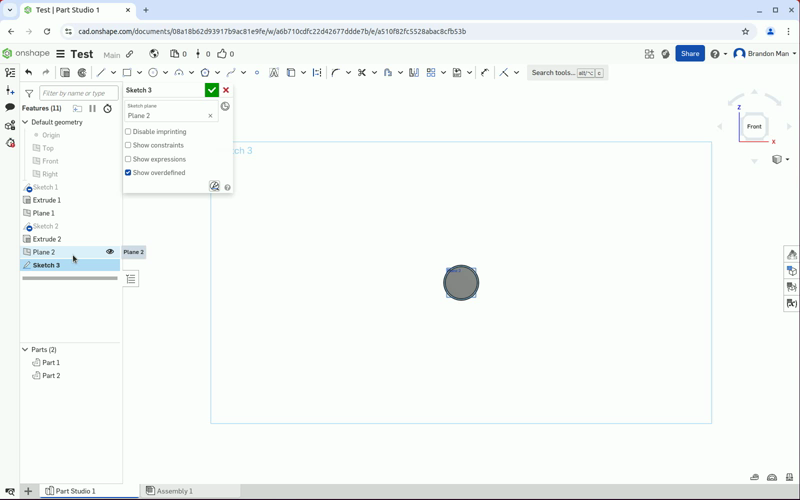
mouse_move(73, 352)
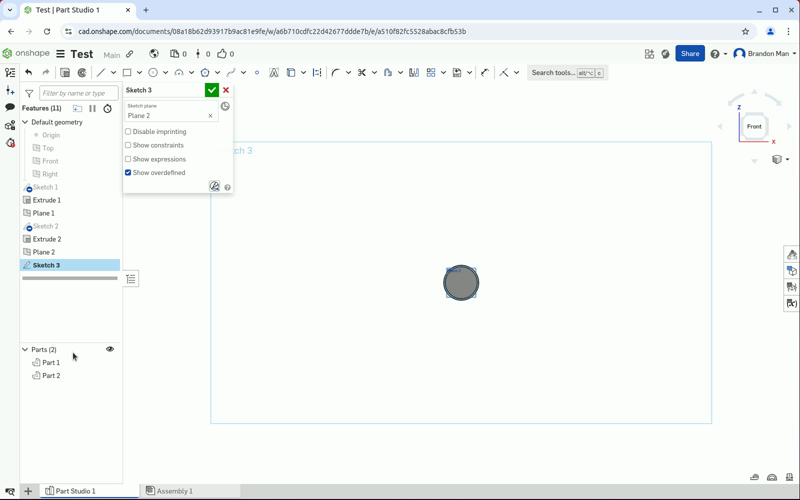
key(y)
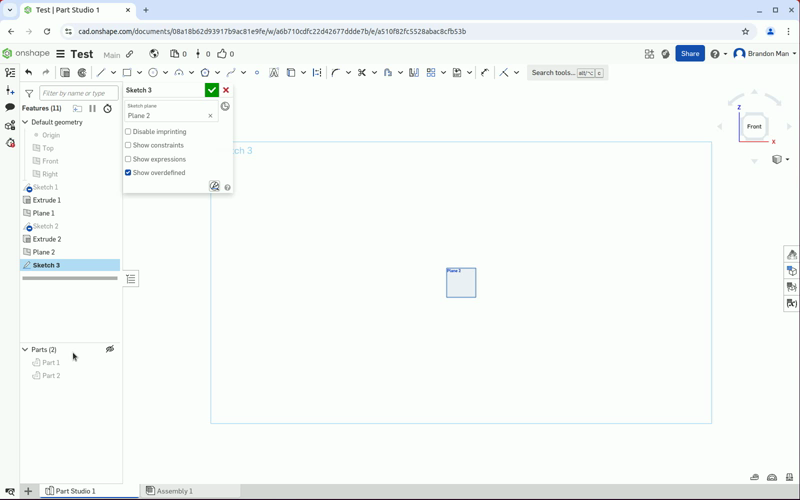
key(c)
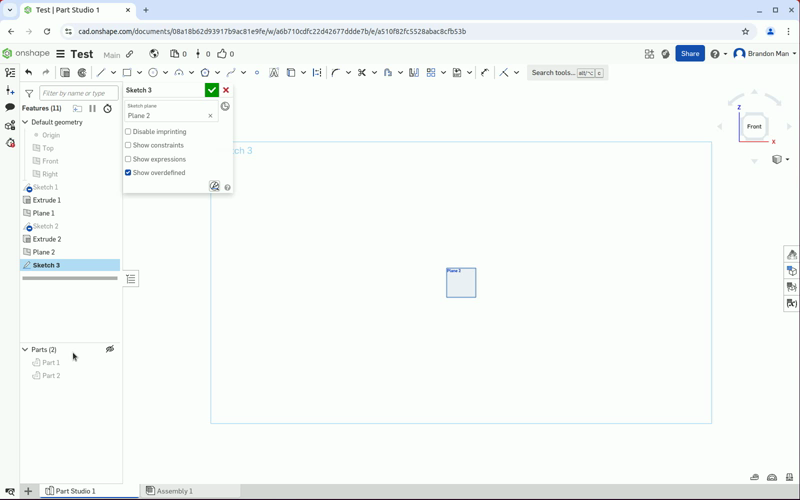
key_down(shift)
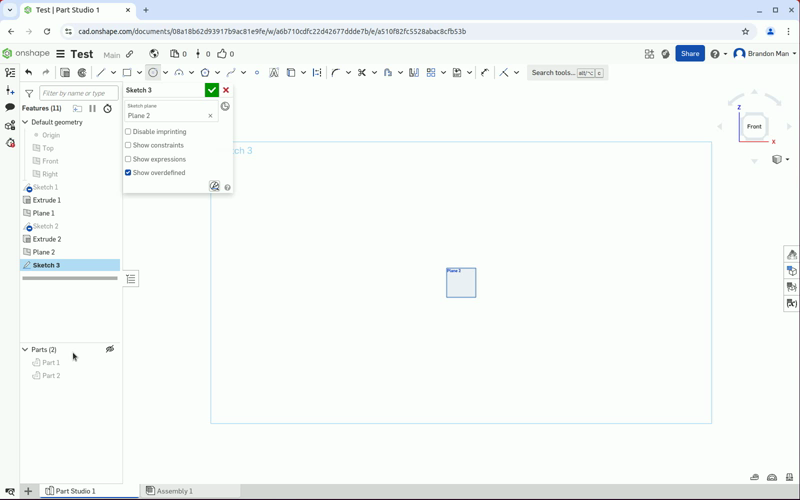
mouse_move(461, 282)
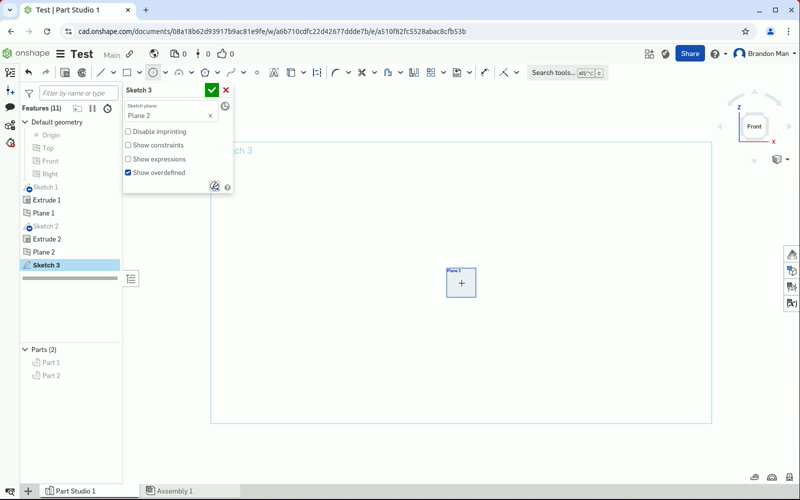
click(461, 282)
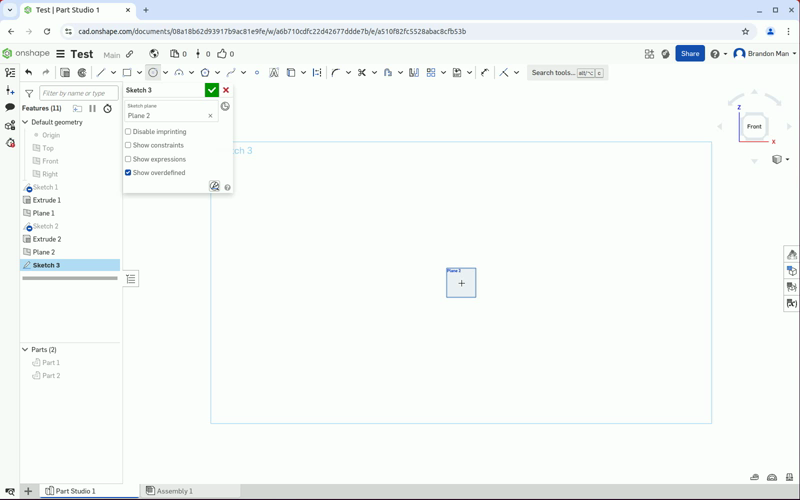
key_up(shift)
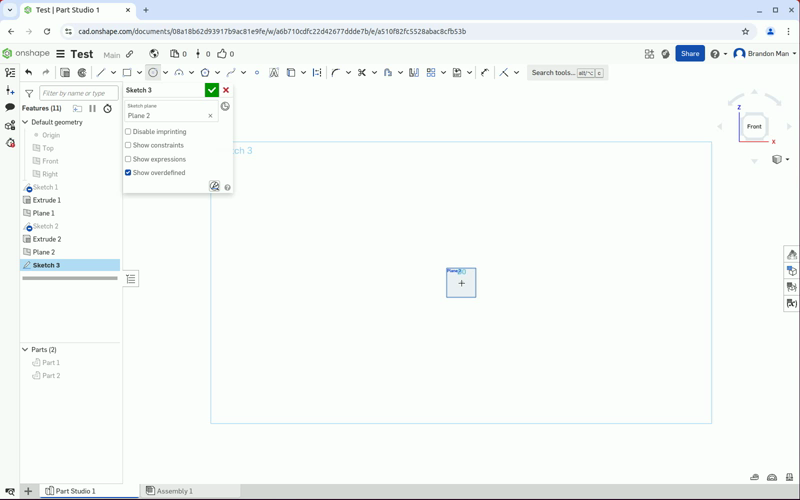
mouse_move(474, 282)
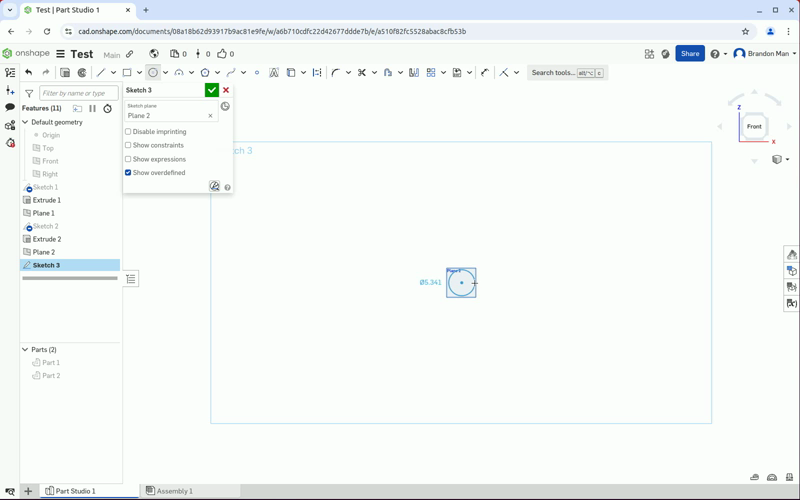
click(474, 282)
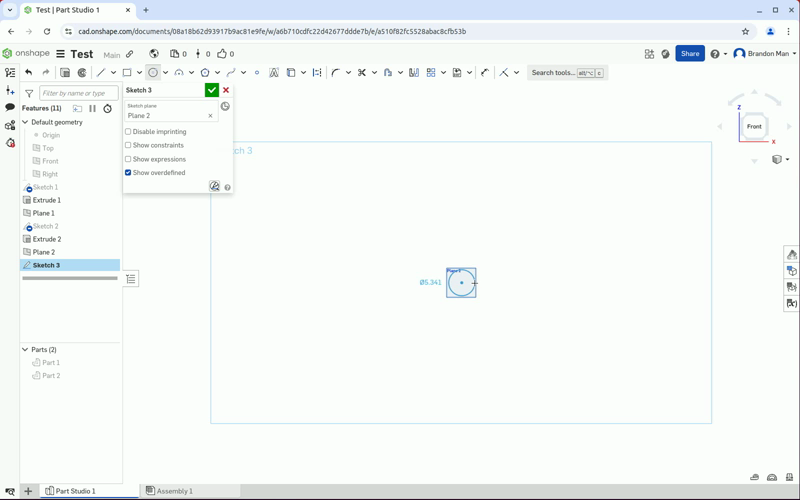
key(esc)
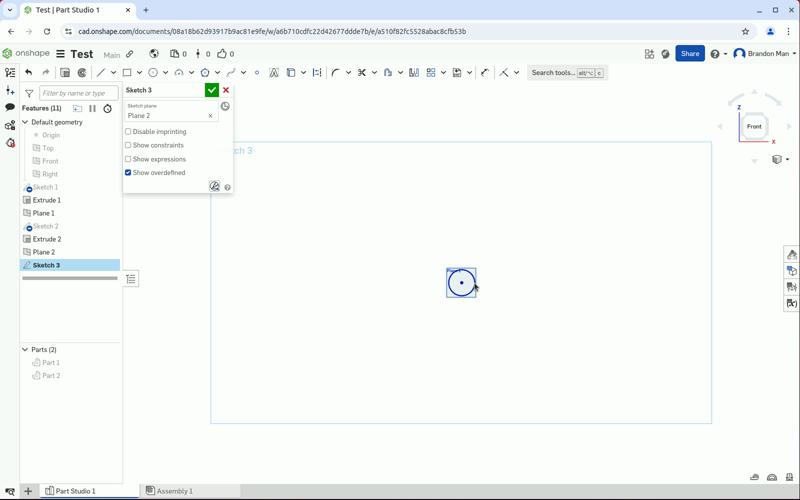
mouse_move(468, 280)
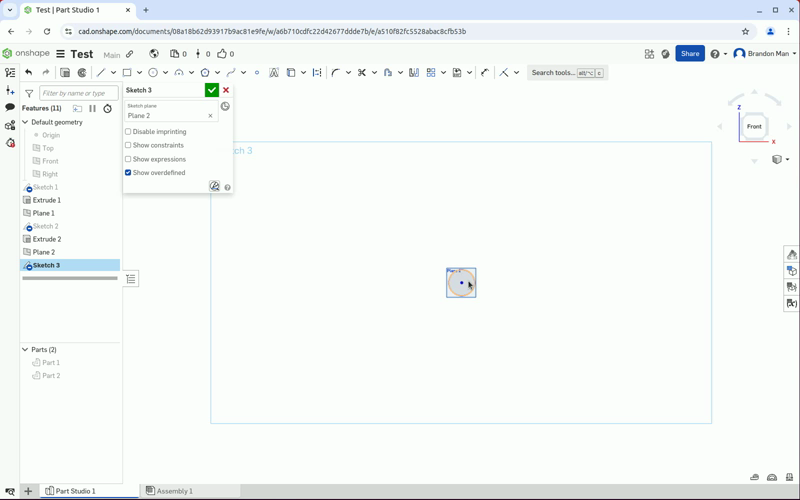
scroll(6)
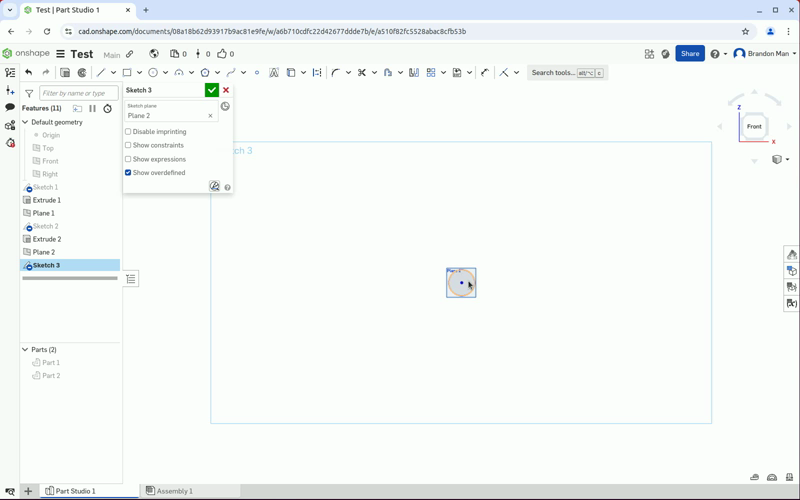
scroll(6)
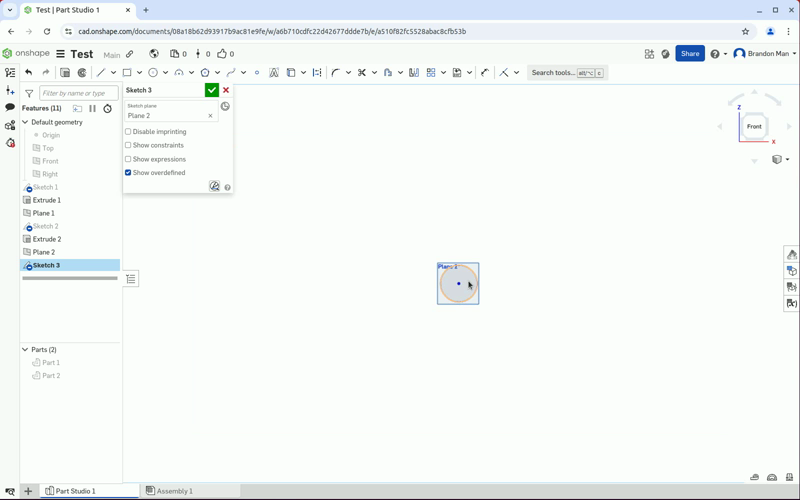
scroll(6)
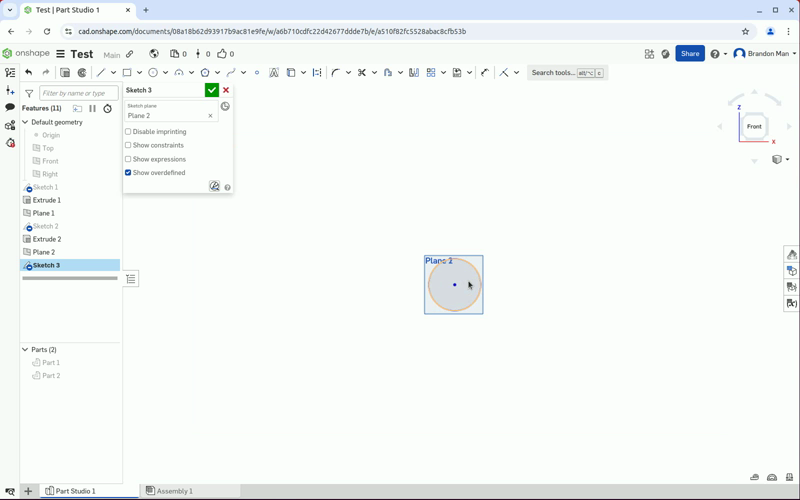
scroll(6)
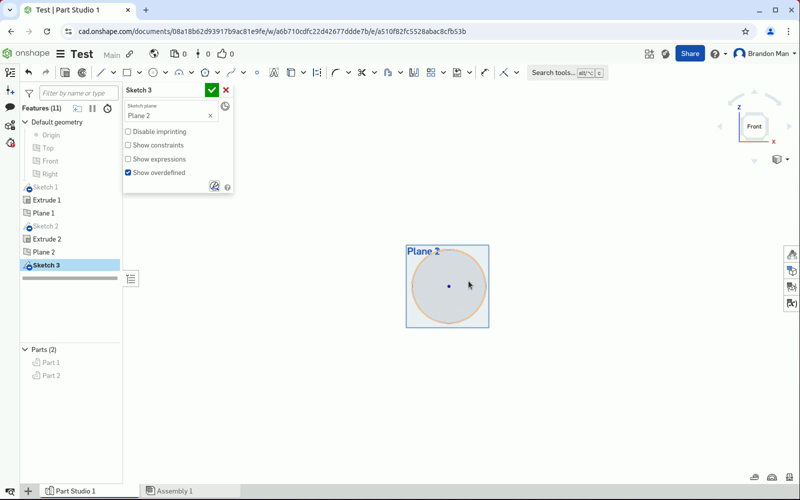
scroll(6)
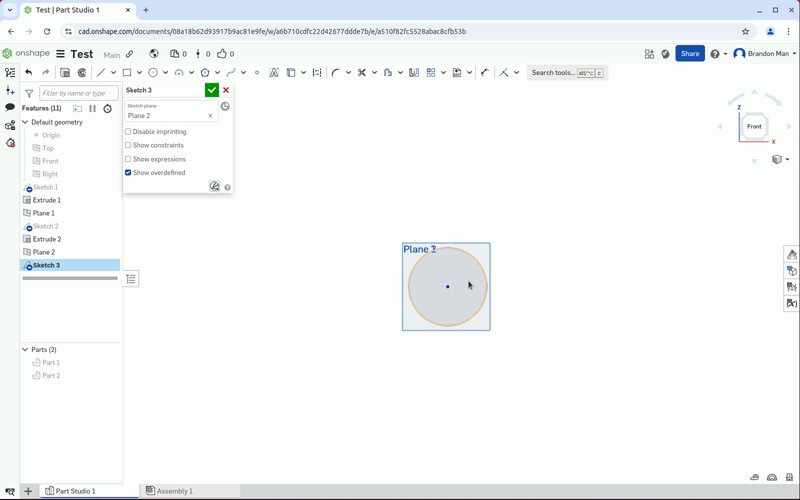
scroll(6)
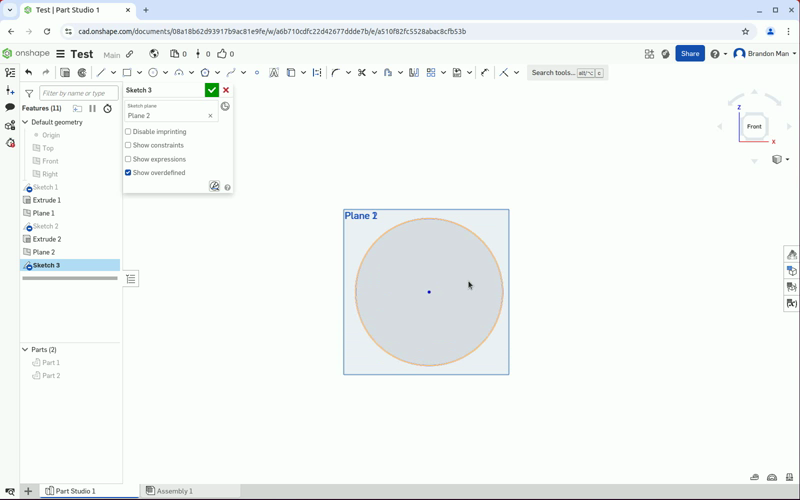
scroll(6)
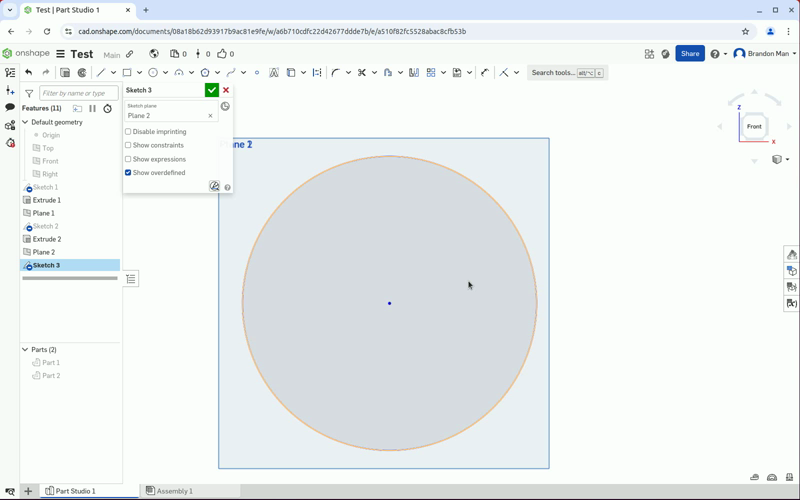
click(468, 280)
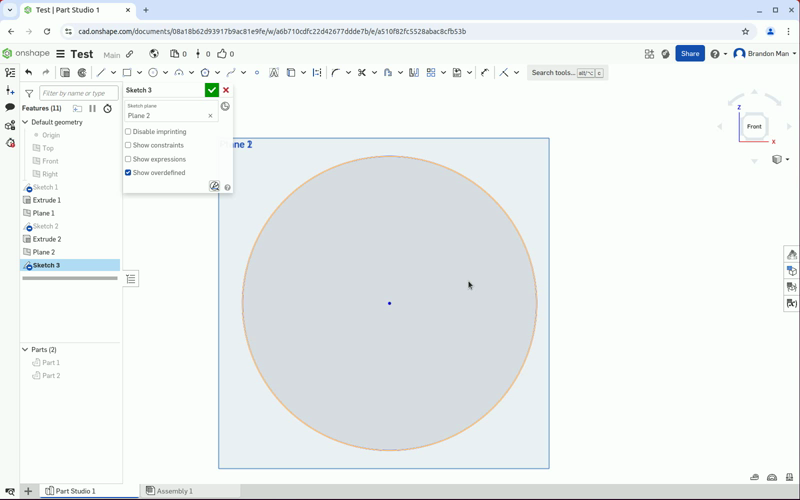
scroll(-6)
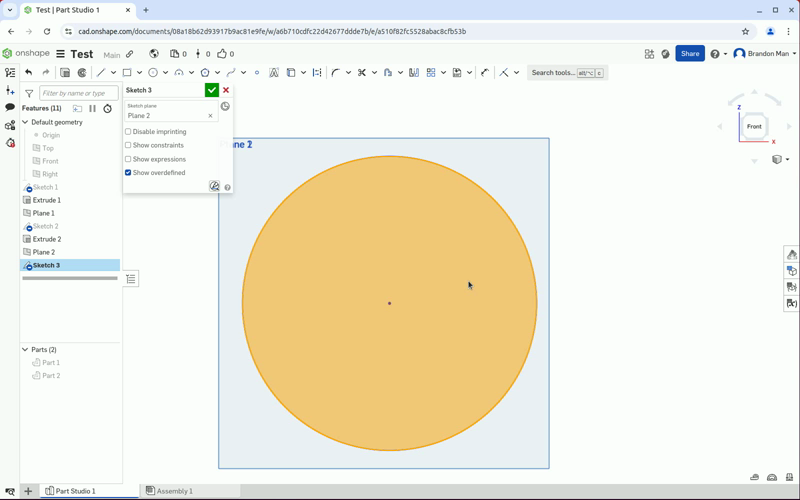
scroll(-6)
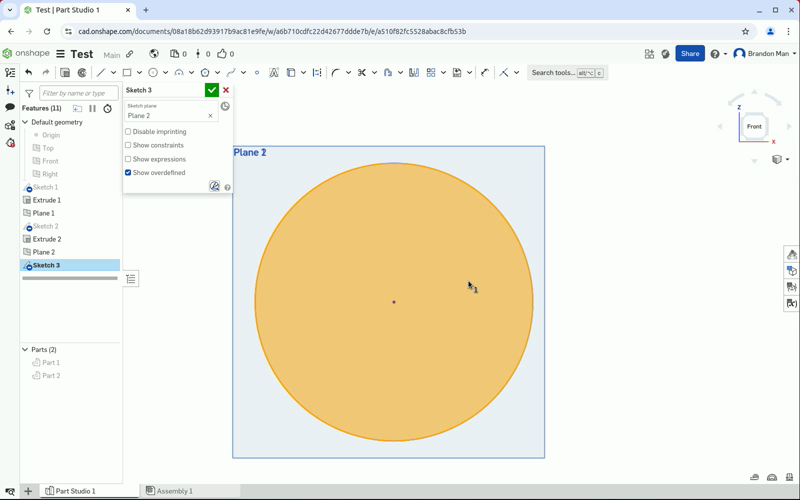
scroll(-6)
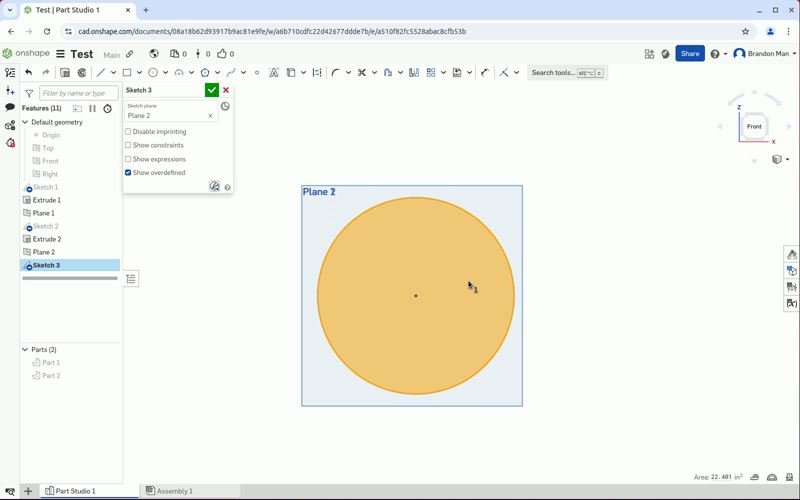
scroll(-6)
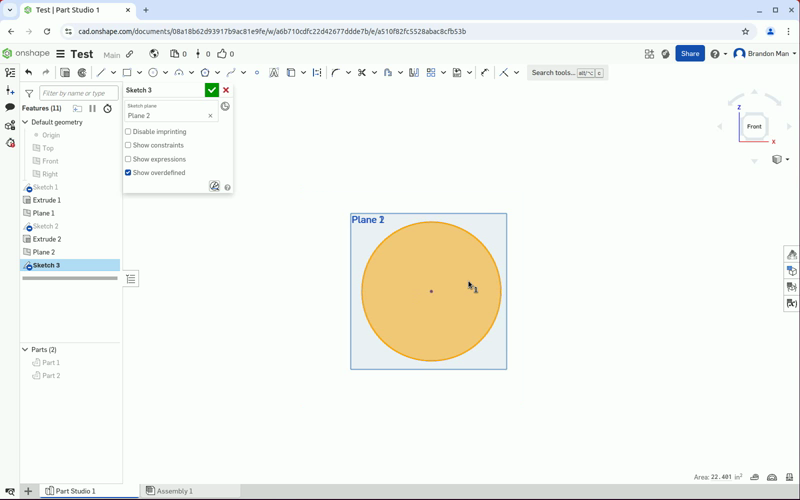
scroll(-6)
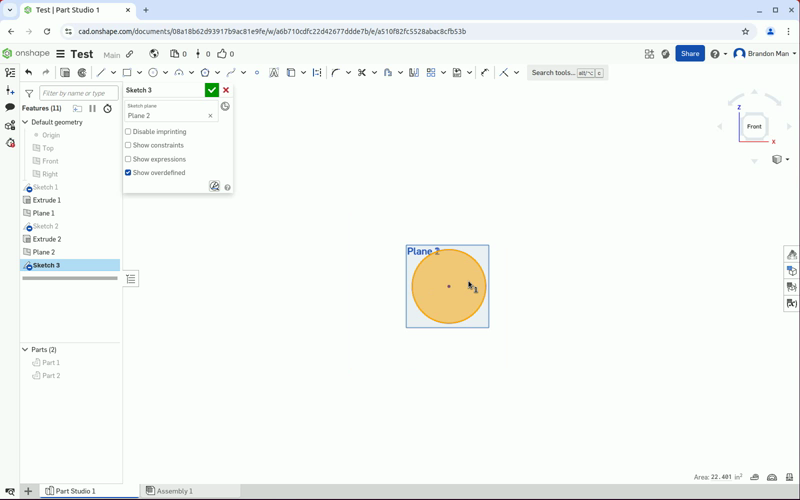
scroll(-6)
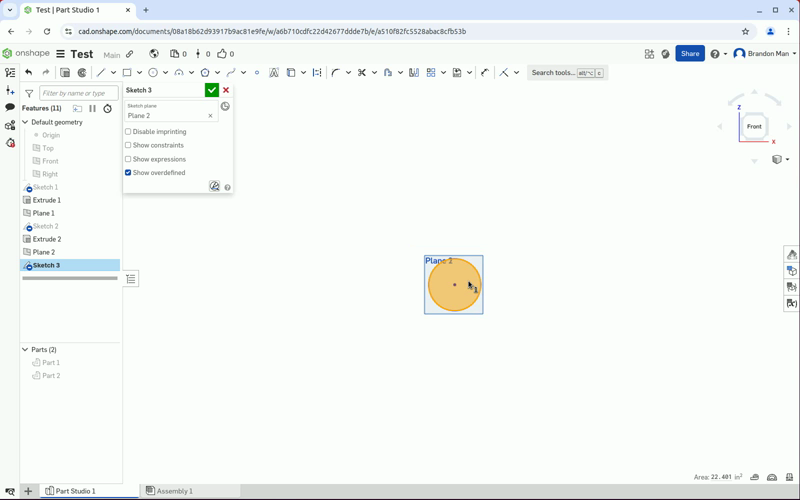
scroll(-6)
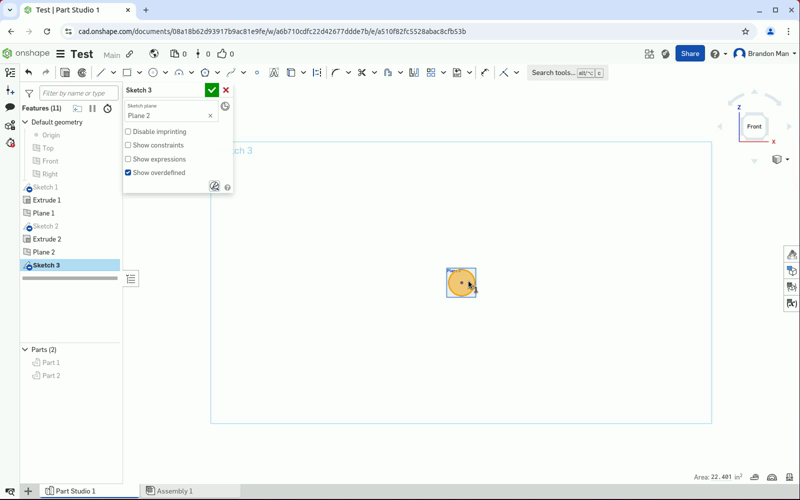
mouse_move(73, 352)
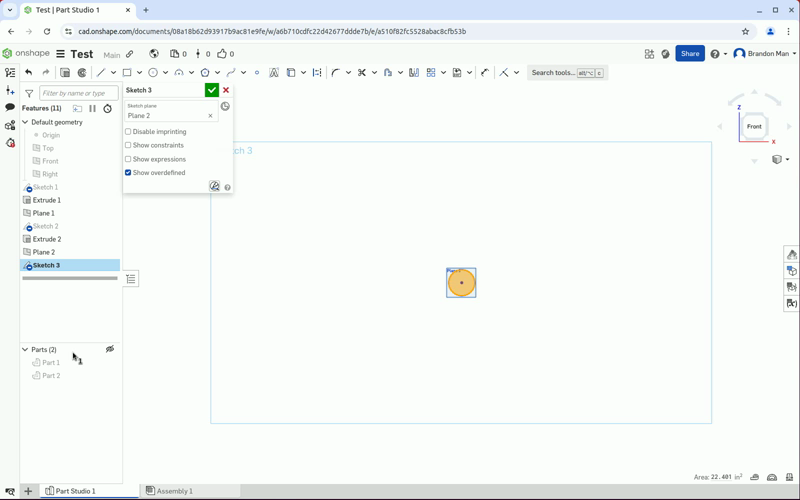
key(shift+y)
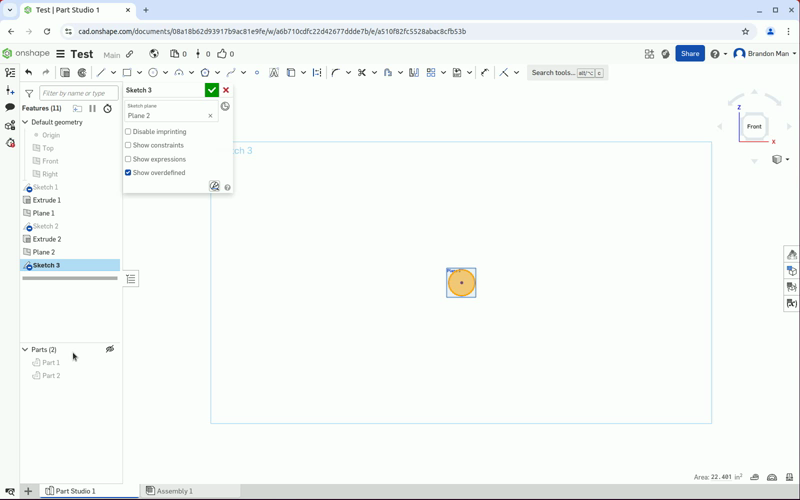
key(shift+e)
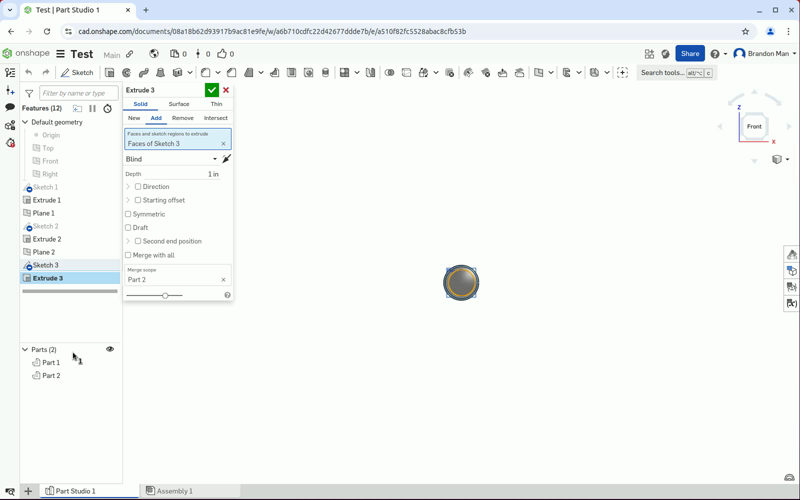
mouse_move(143, 106)
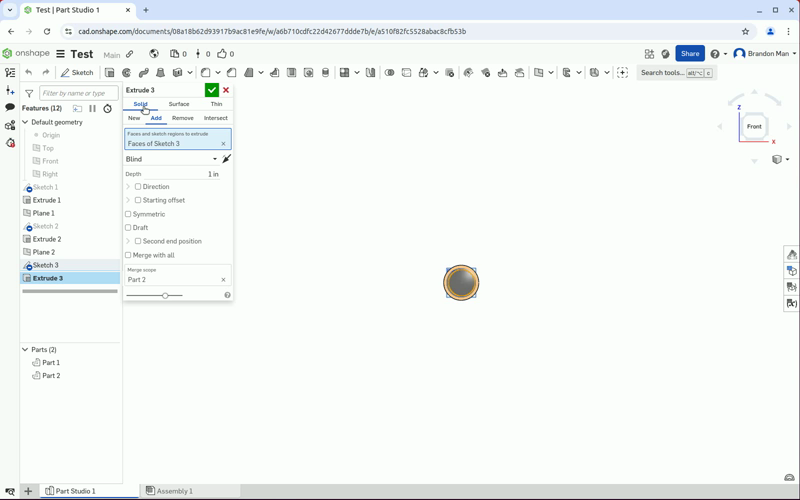
click(143, 106)
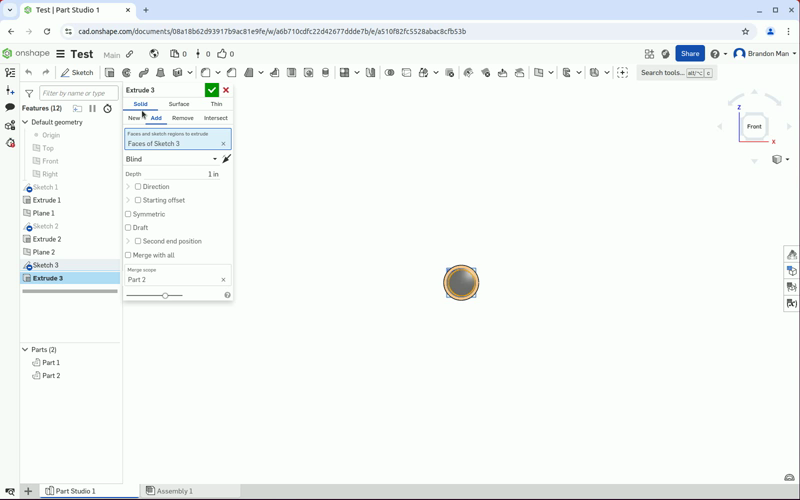
mouse_move(137, 120)
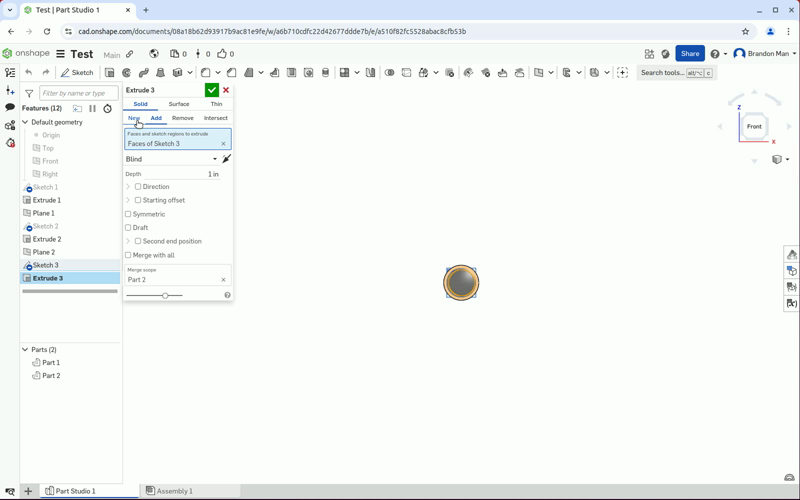
click(137, 120)
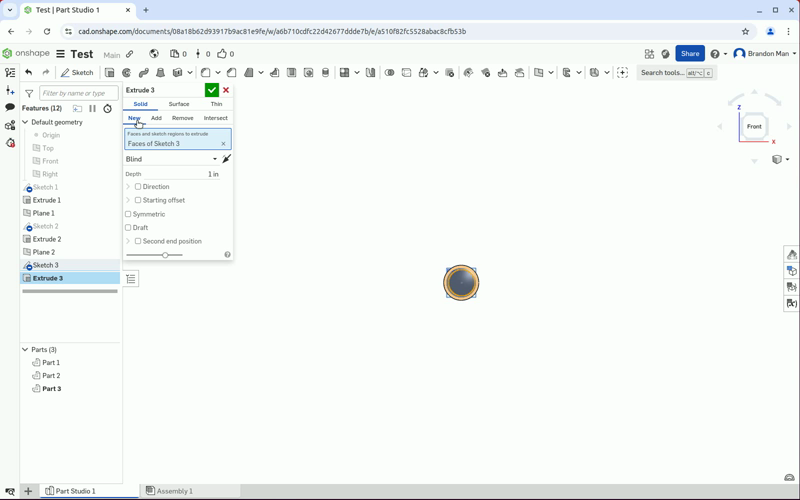
key(tab, 4)
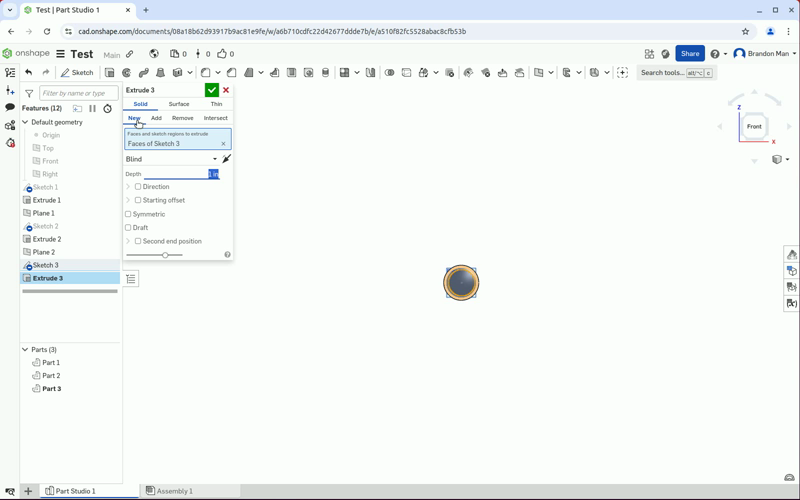
text(5.777)
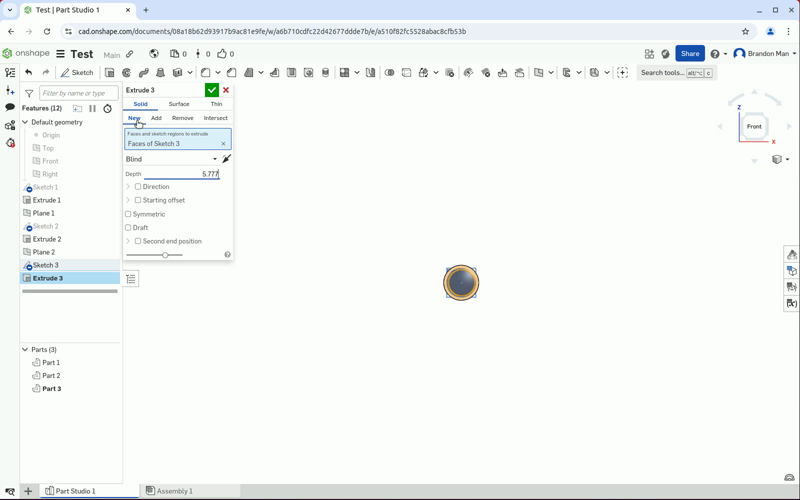
key(enter)
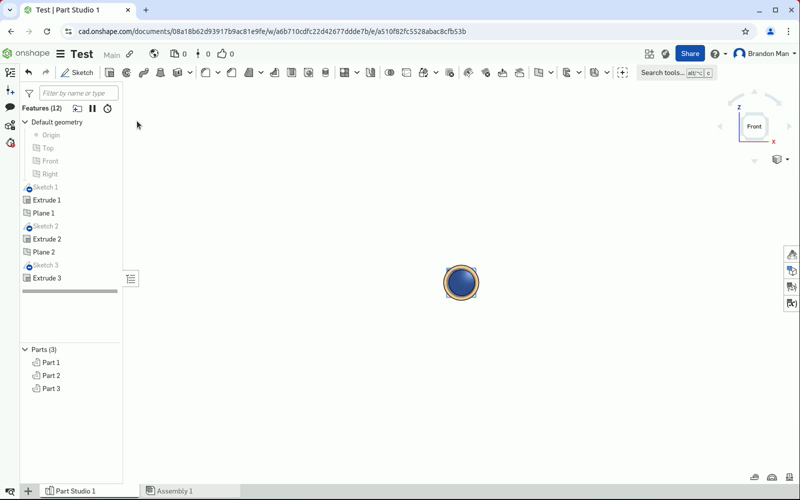
key(shift+h)
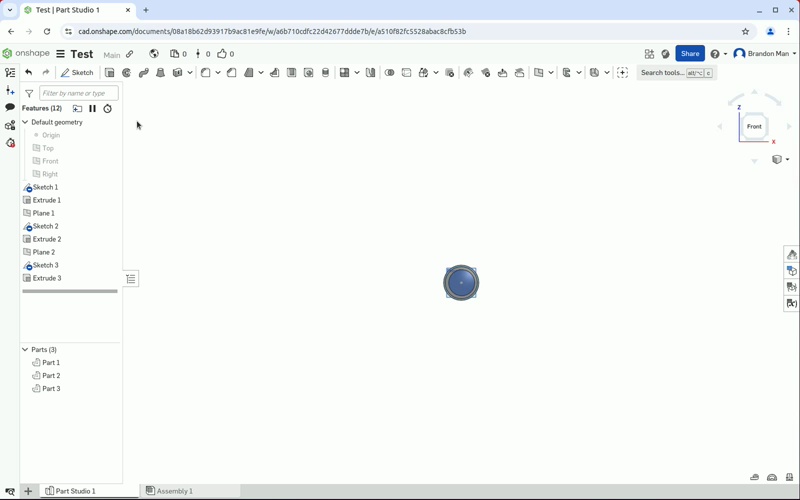
key(shift+h)
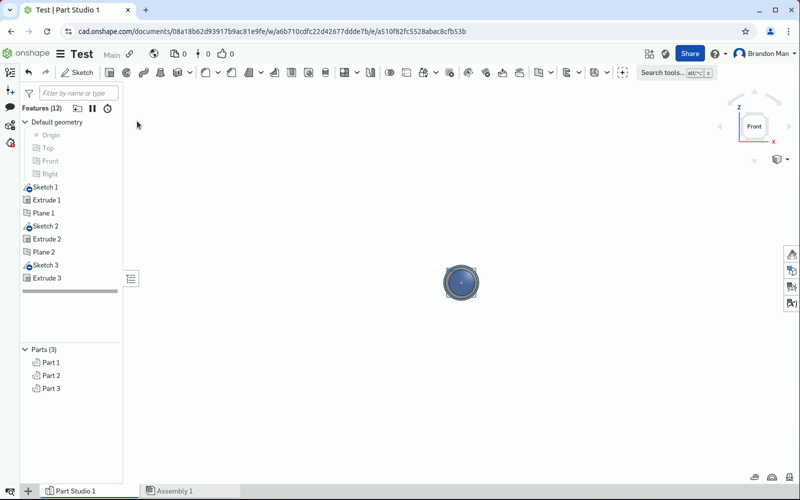
key(shift+7)
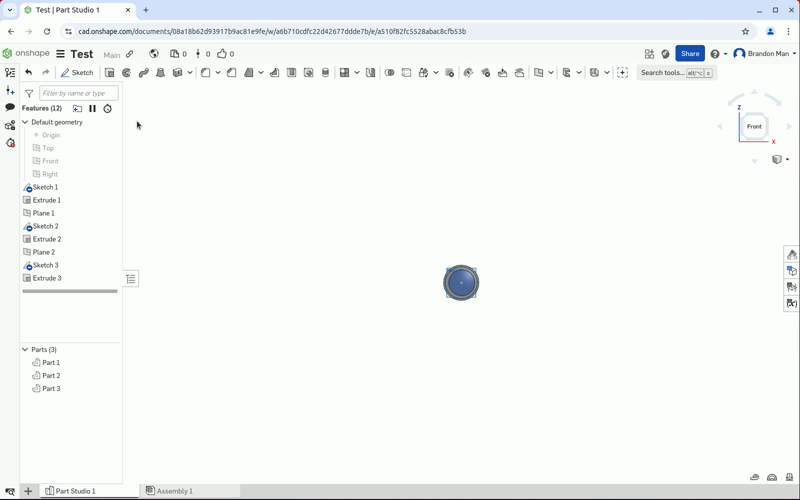
key(left, 2)
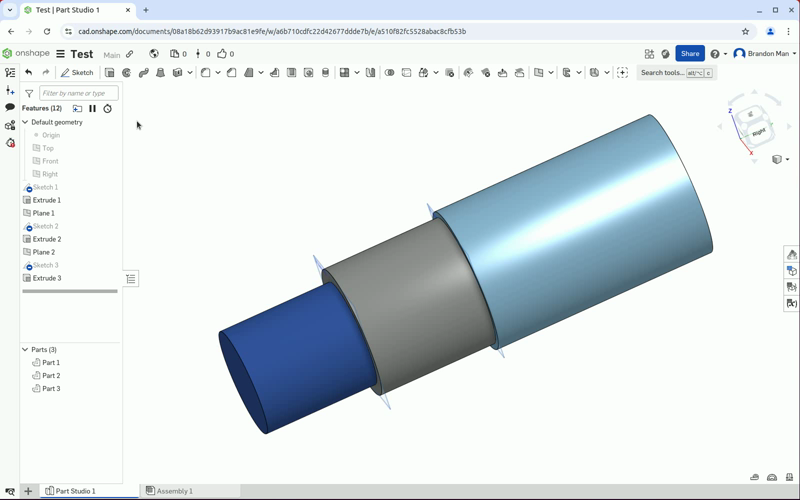
key(down, 2)
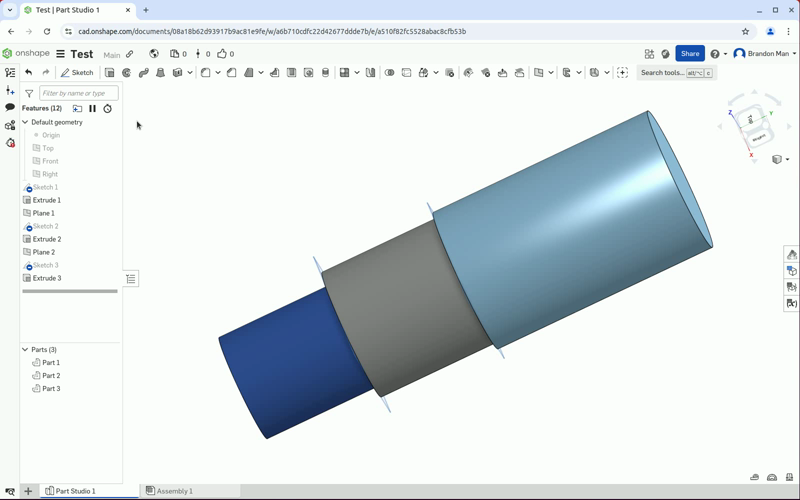
key(up, 2)
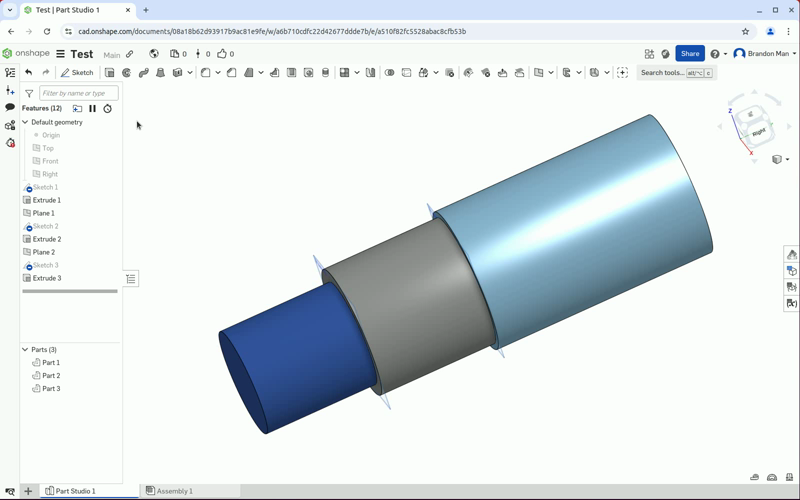
key(right, 2)
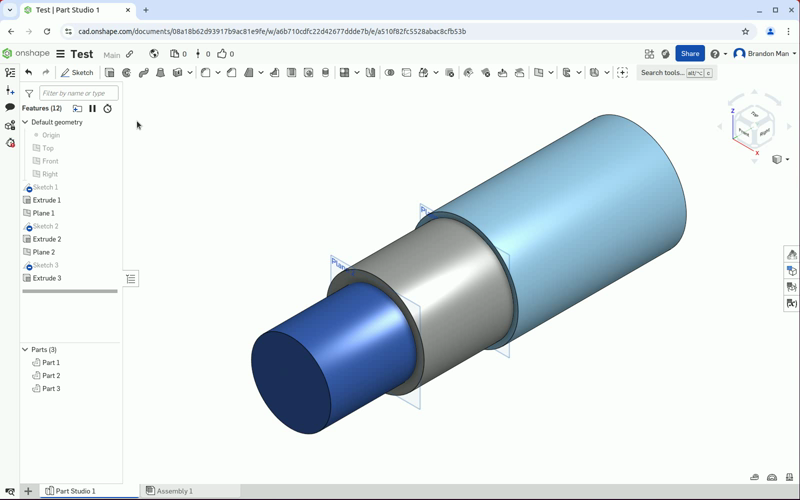
mouse_move(73, 189)
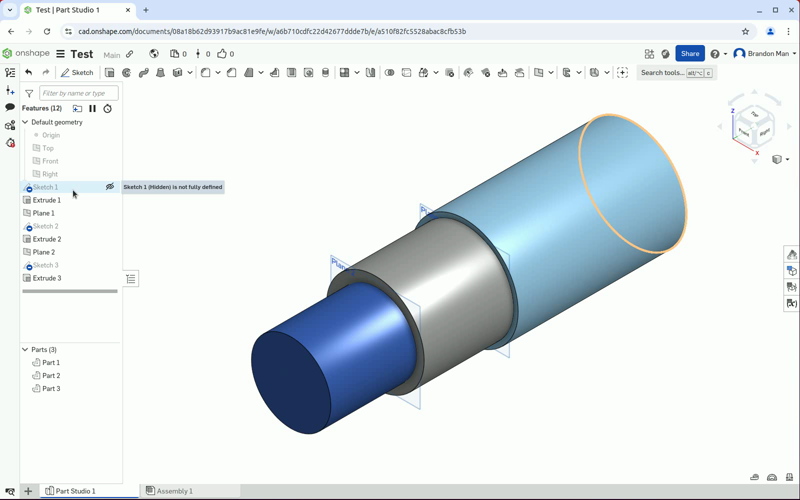
click(73, 189)